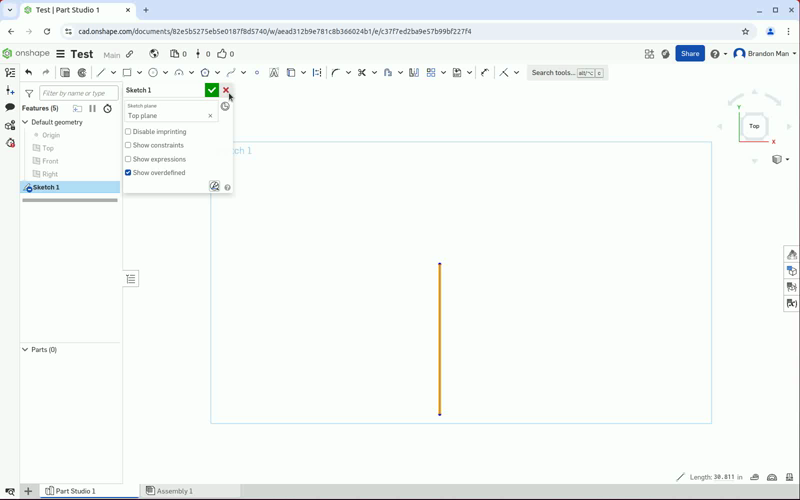
key(shift+h)
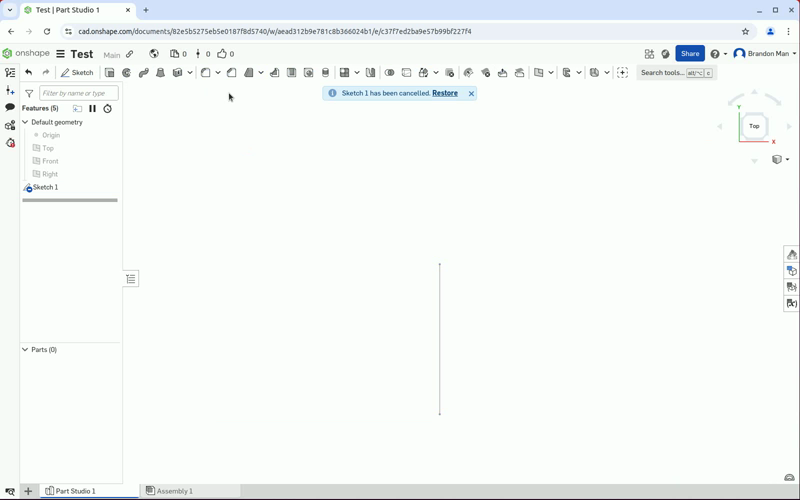
key(shift+s)
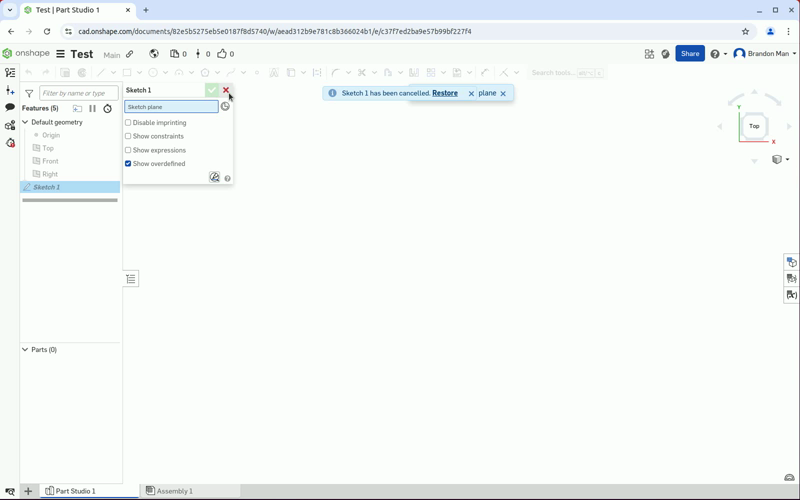
mouse_move(73, 150)
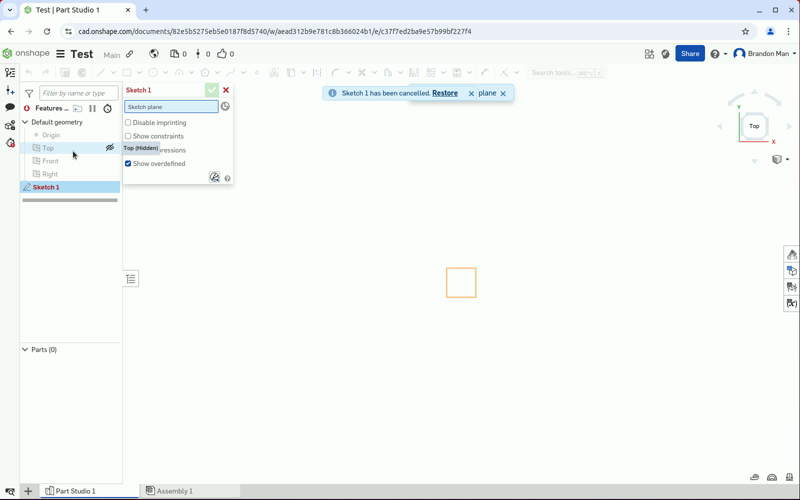
click(73, 150)
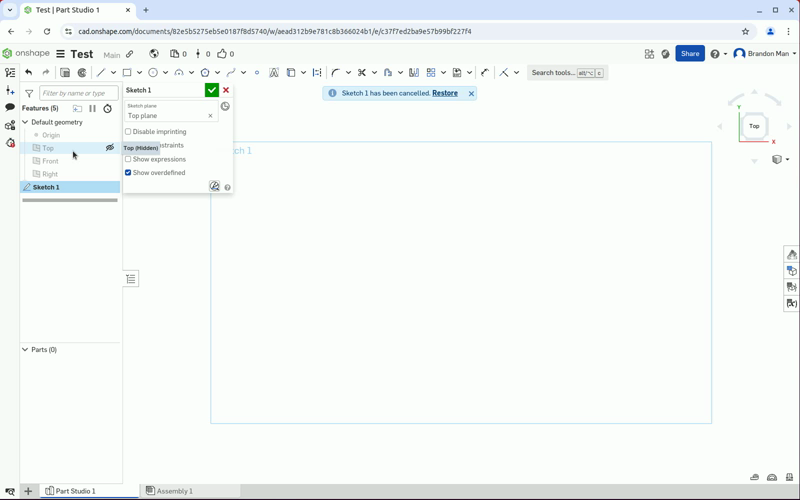
mouse_move(73, 352)
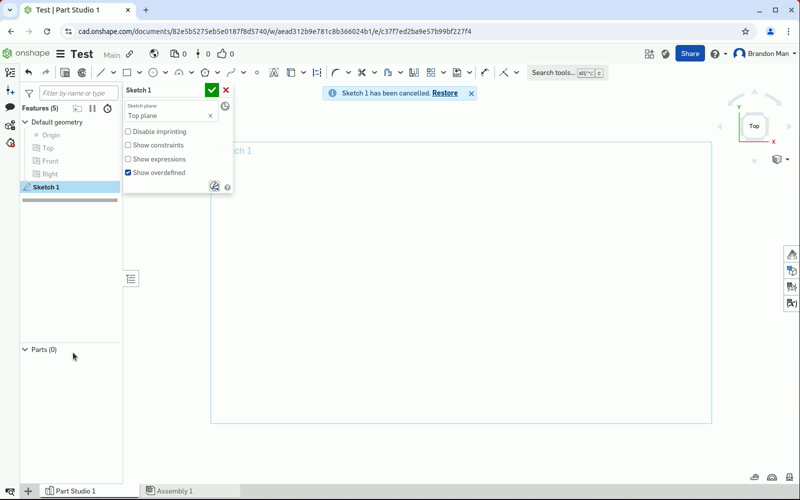
key(y)
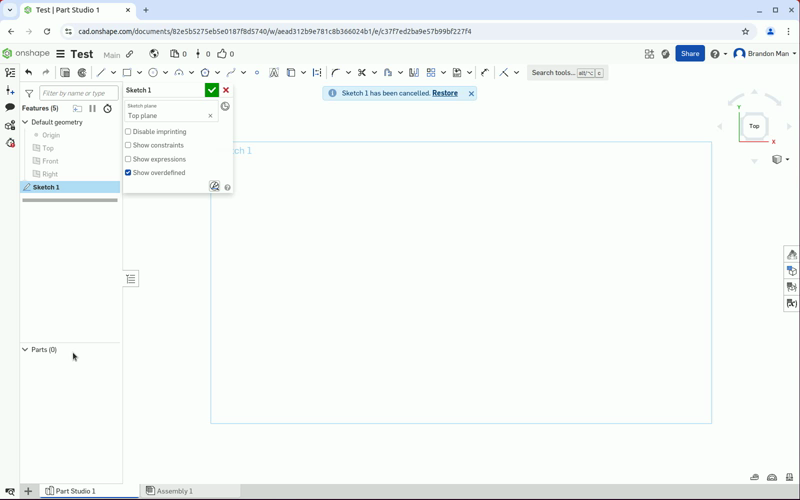
key(l)
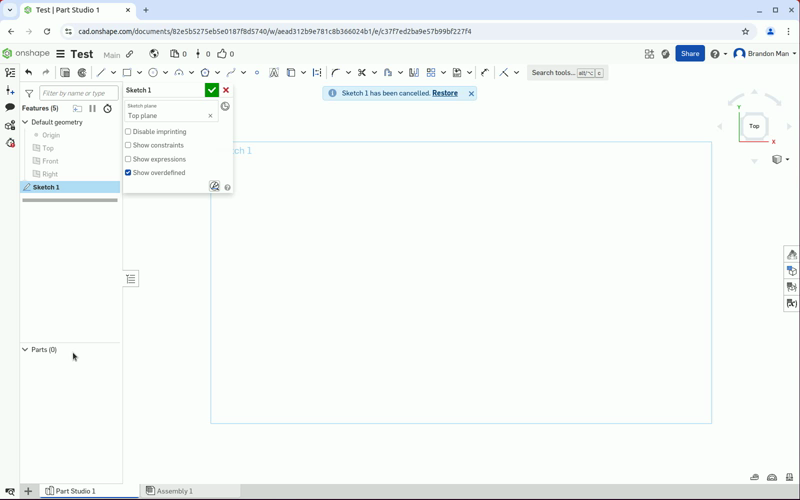
key_down(shift)
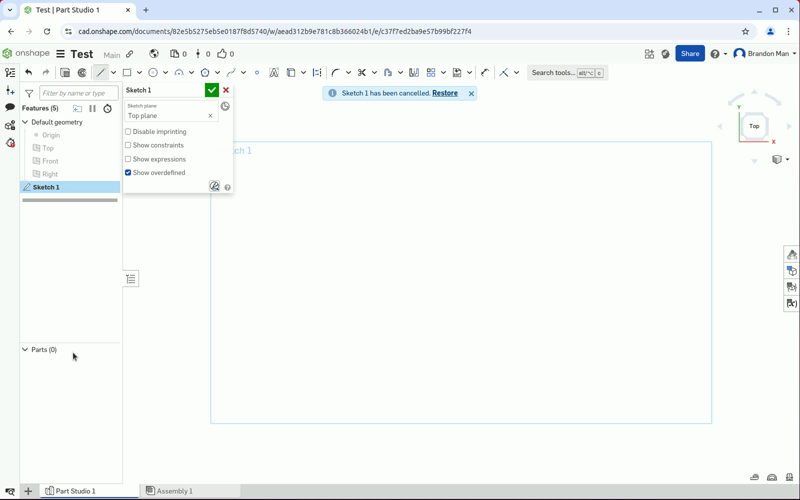
mouse_move(348, 313)
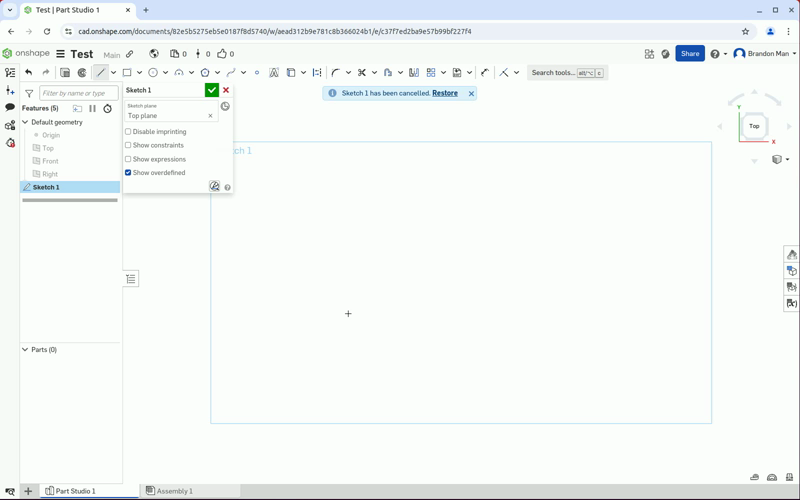
click(348, 313)
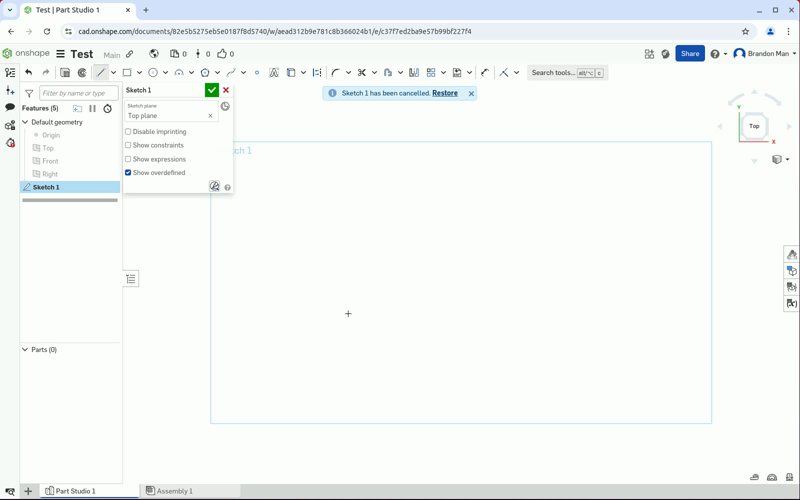
key_up(shift)
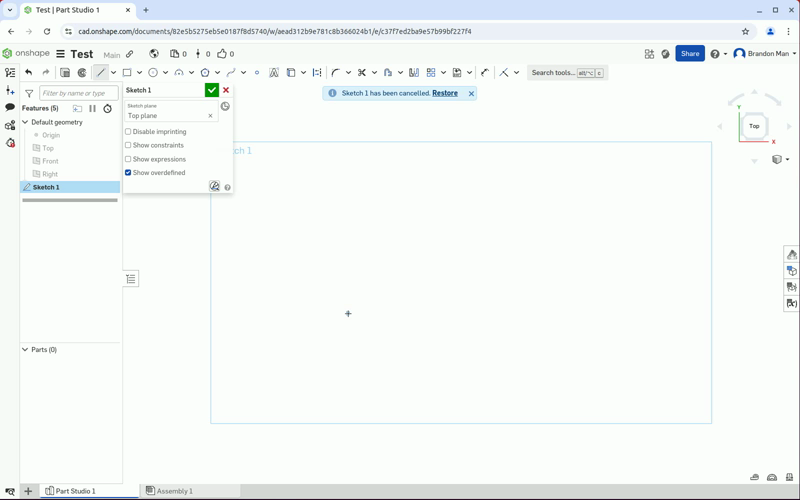
key_down(shift)
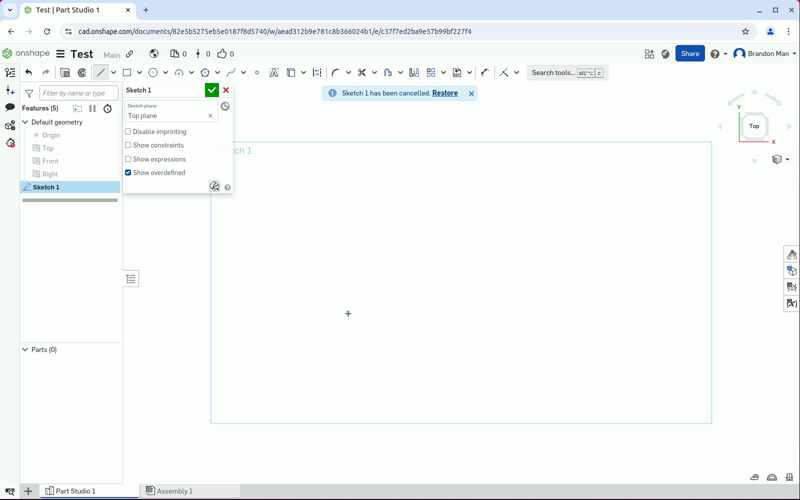
mouse_move(533, 313)
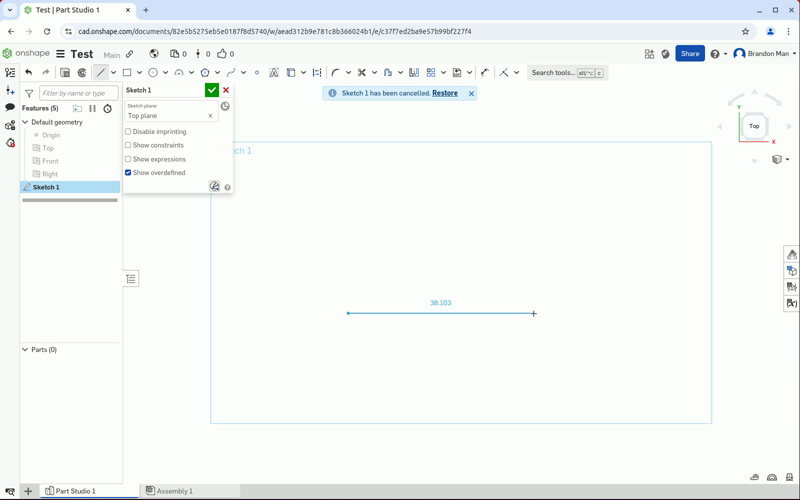
click(533, 313)
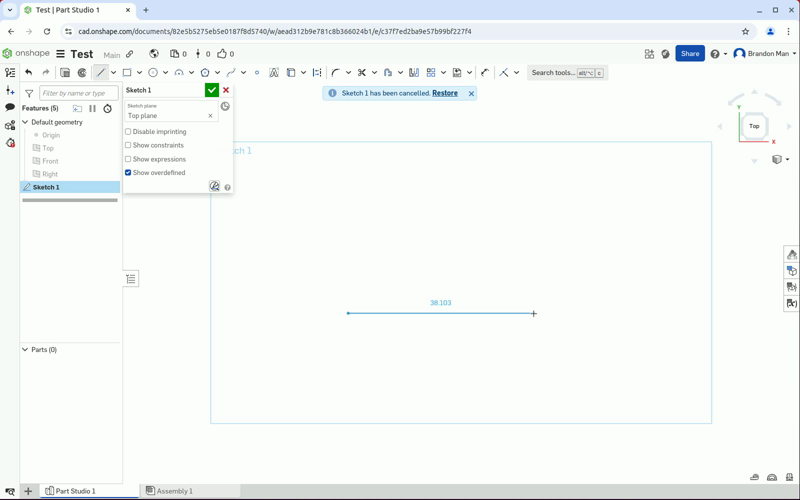
key_up(shift)
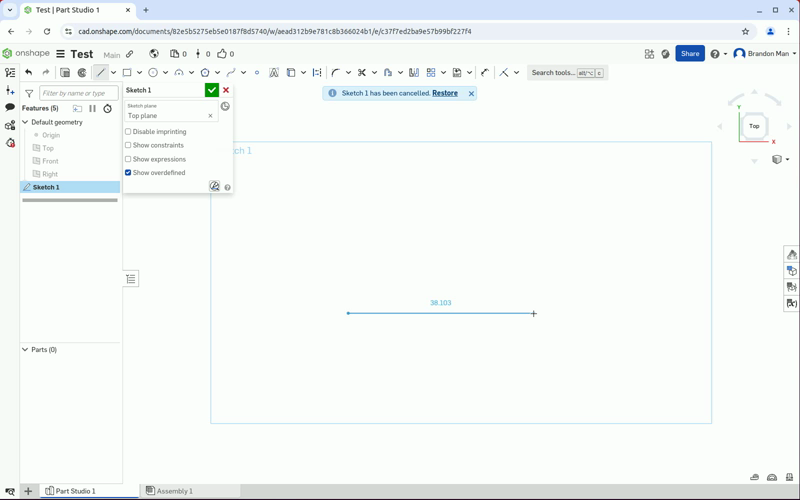
key_down(shift)
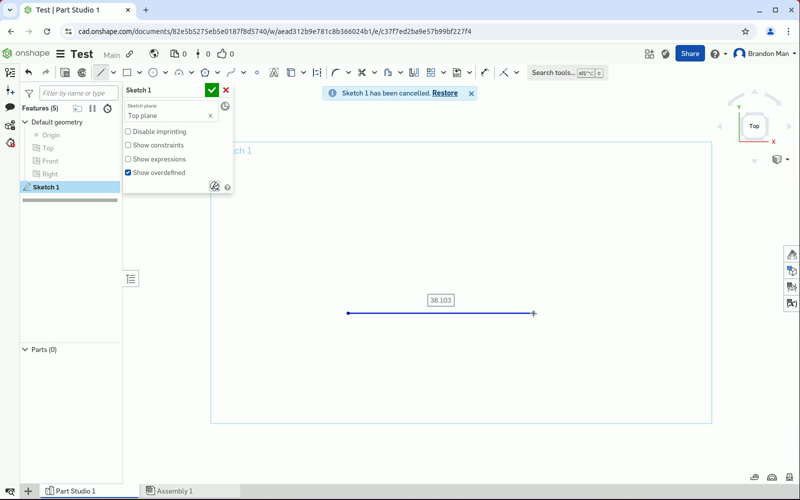
mouse_move(533, 178)
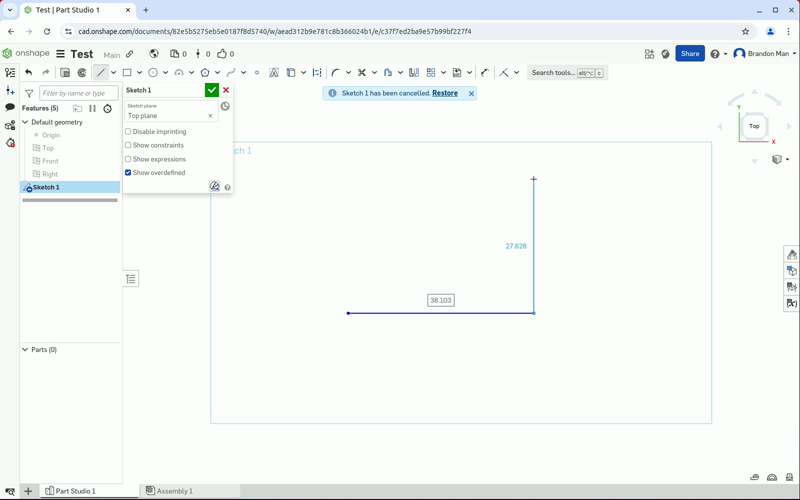
click(533, 178)
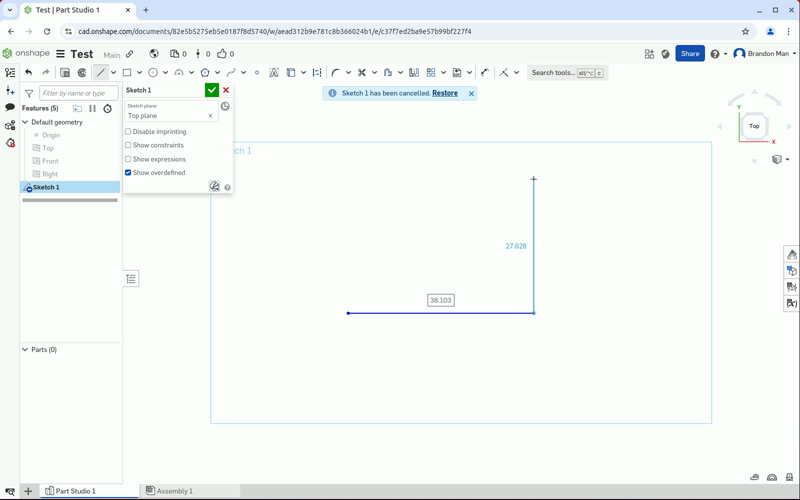
key_up(shift)
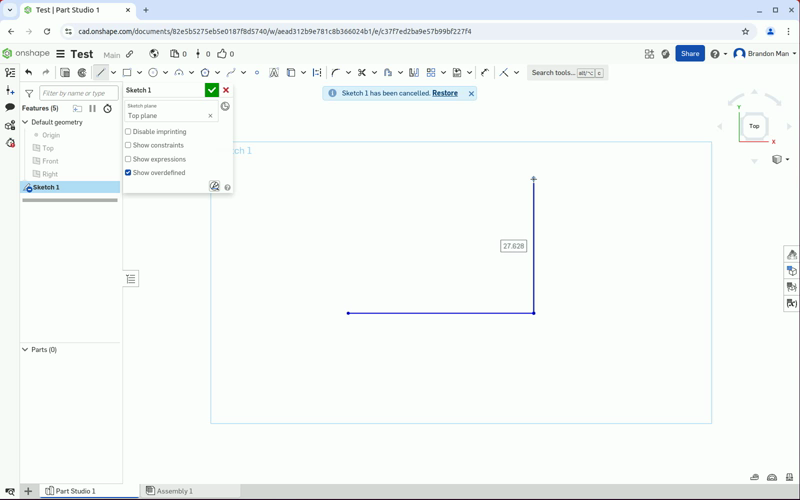
key_down(shift)
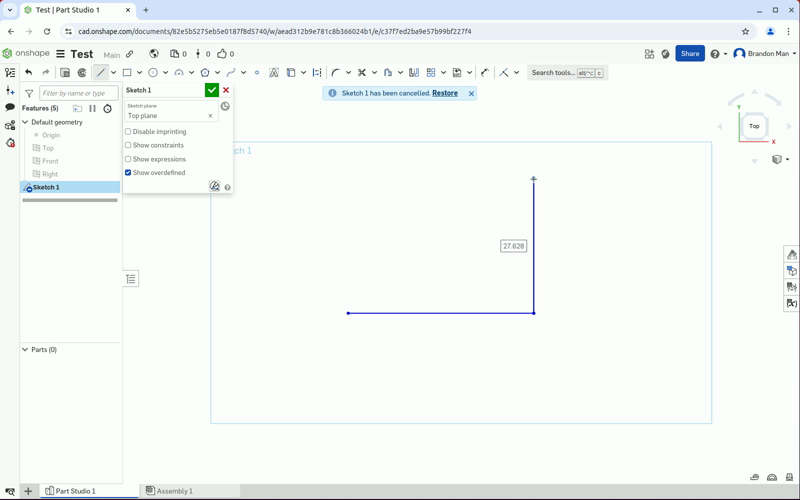
mouse_move(348, 178)
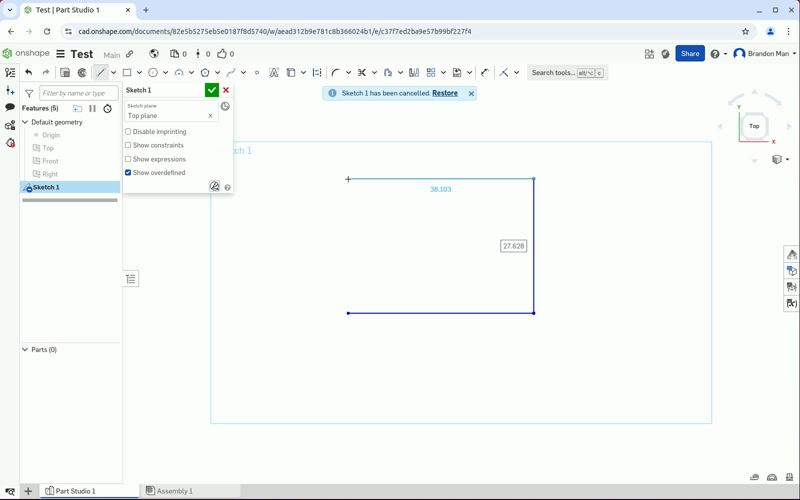
click(348, 178)
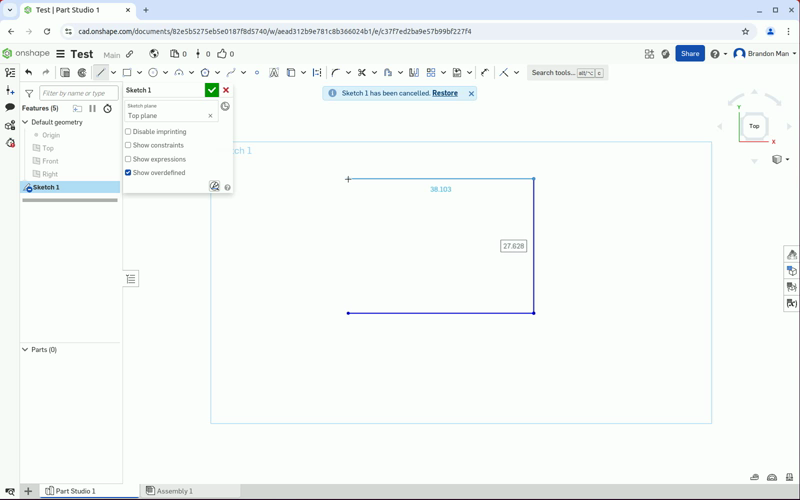
key_up(shift)
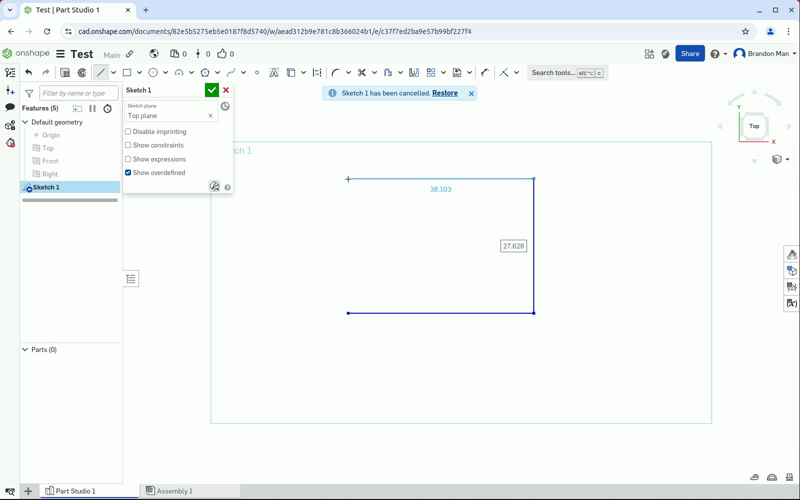
key_down(shift)
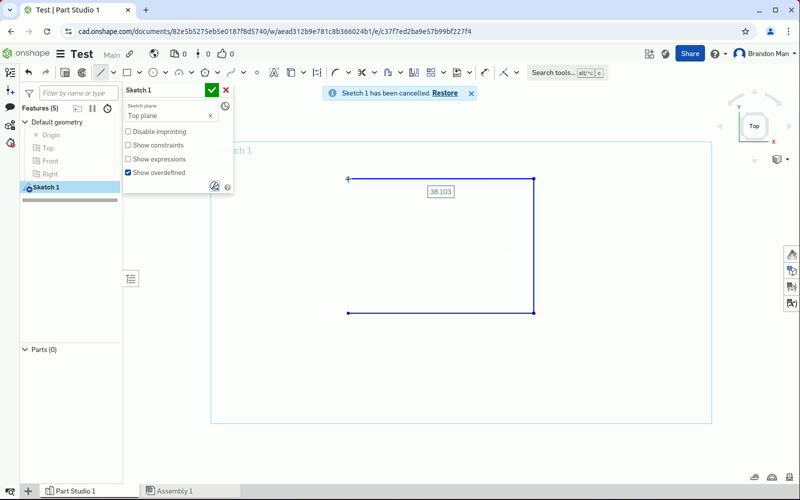
mouse_move(348, 313)
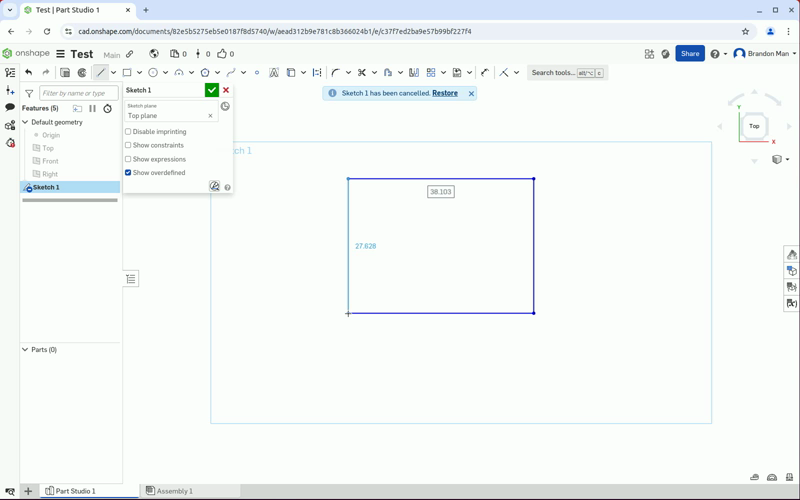
key_up(shift)
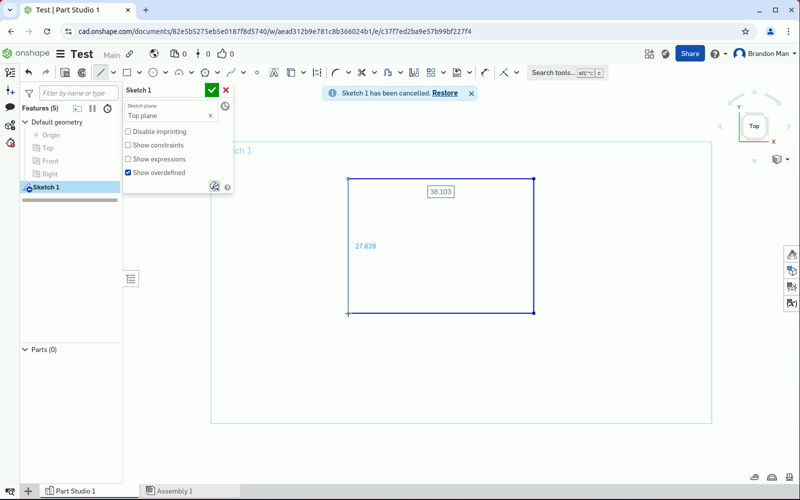
click(348, 313)
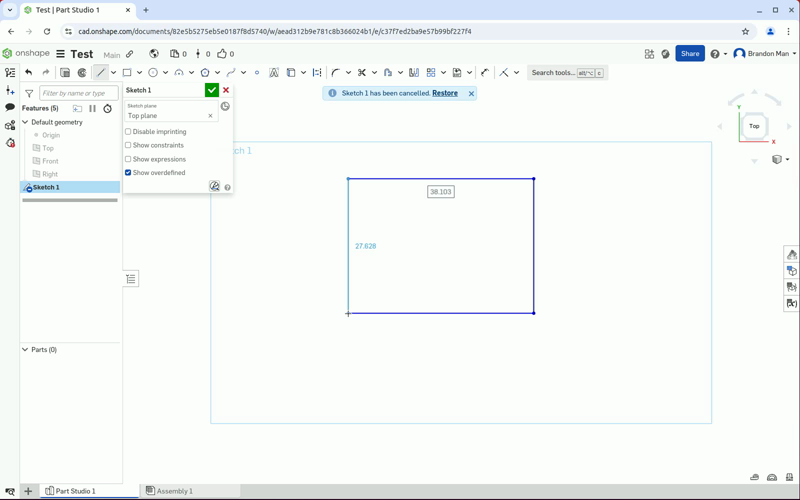
key(esc)
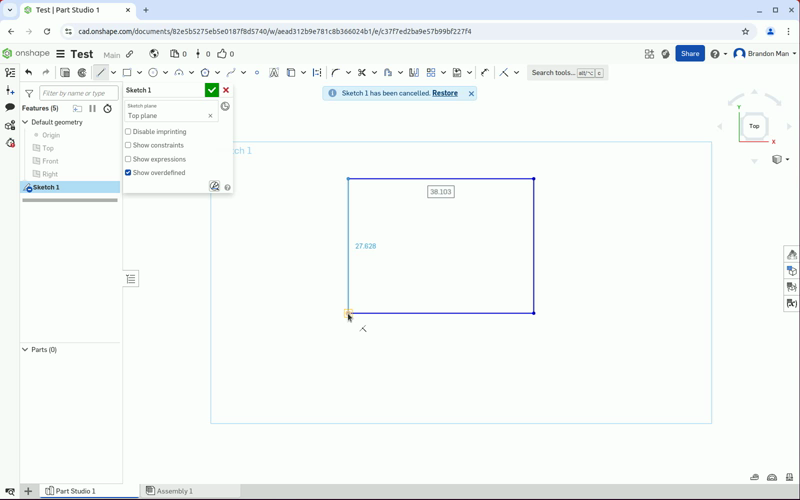
key(c)
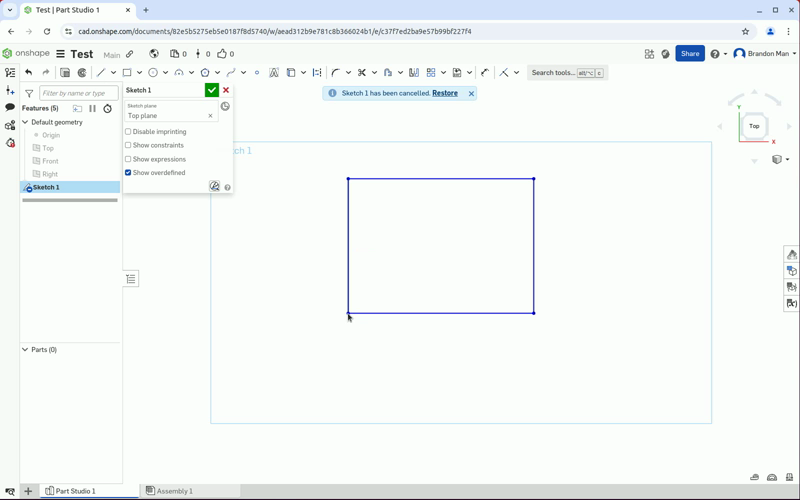
key_down(shift)
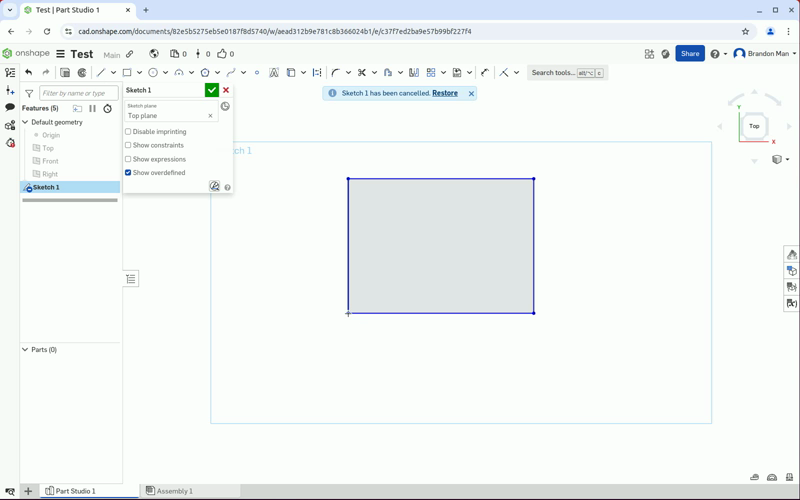
mouse_move(440, 246)
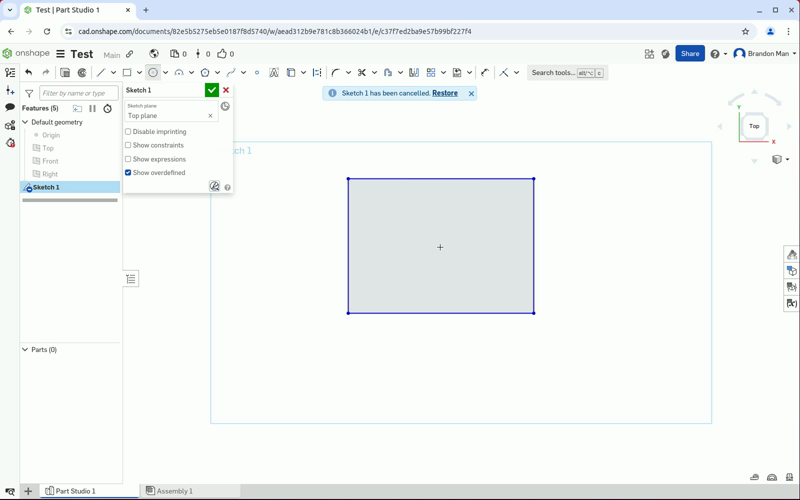
click(440, 246)
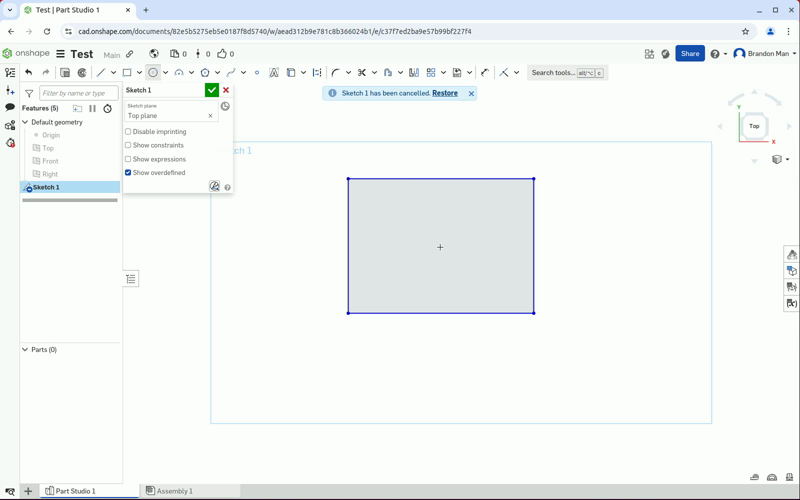
key_up(shift)
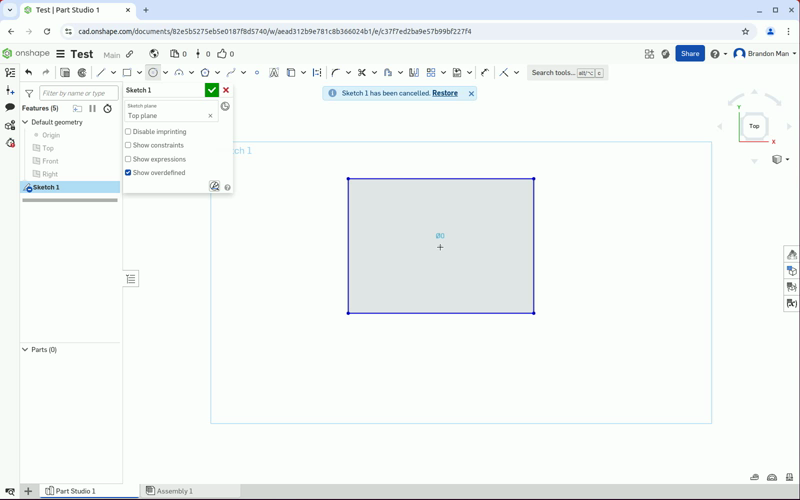
mouse_move(446, 246)
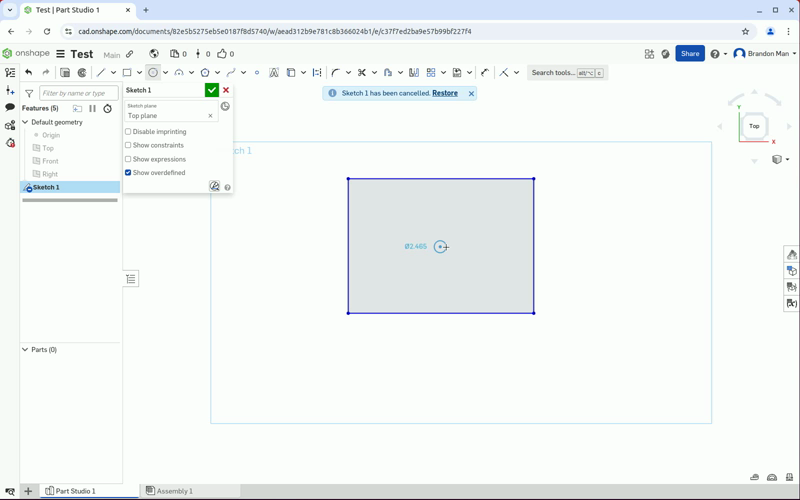
click(446, 246)
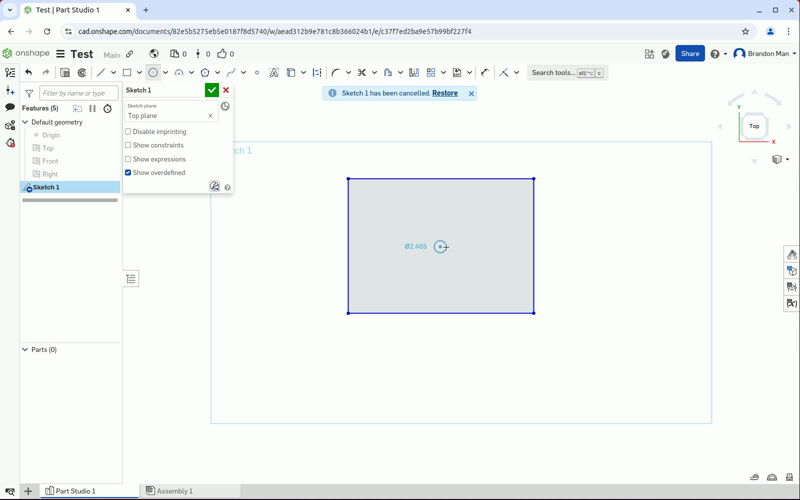
key(esc)
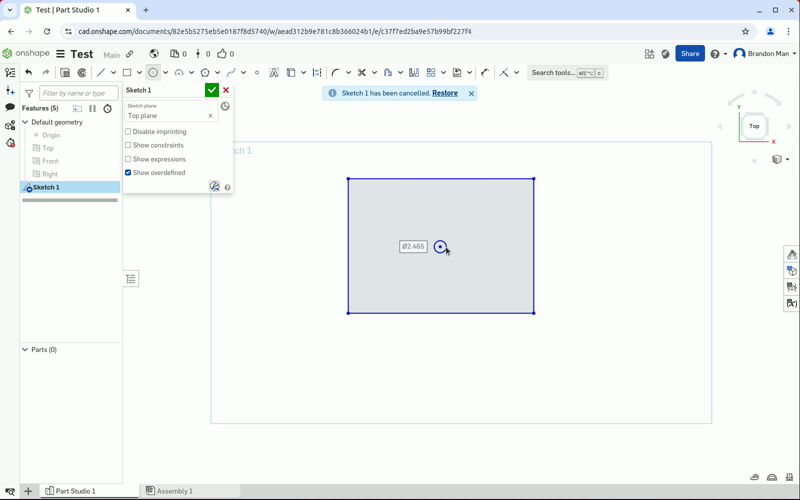
mouse_move(405, 286)
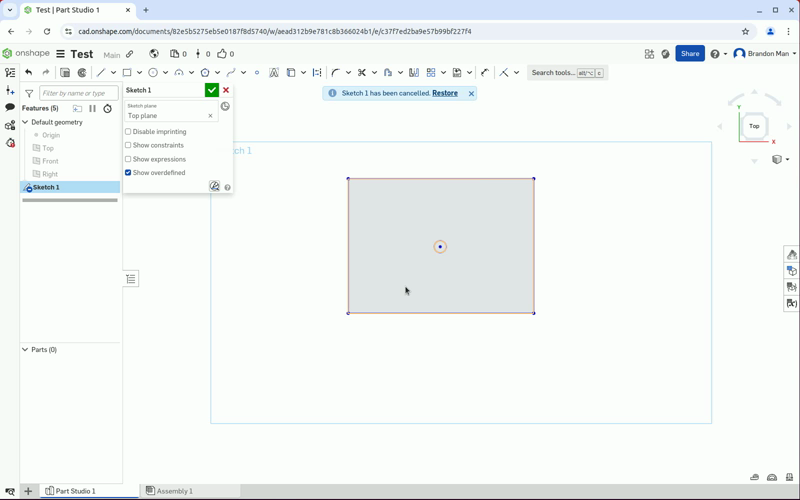
click(405, 286)
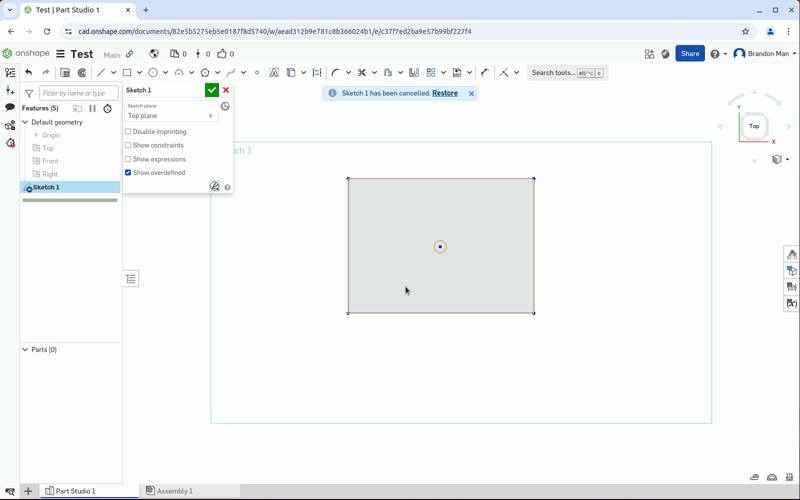
mouse_move(73, 352)
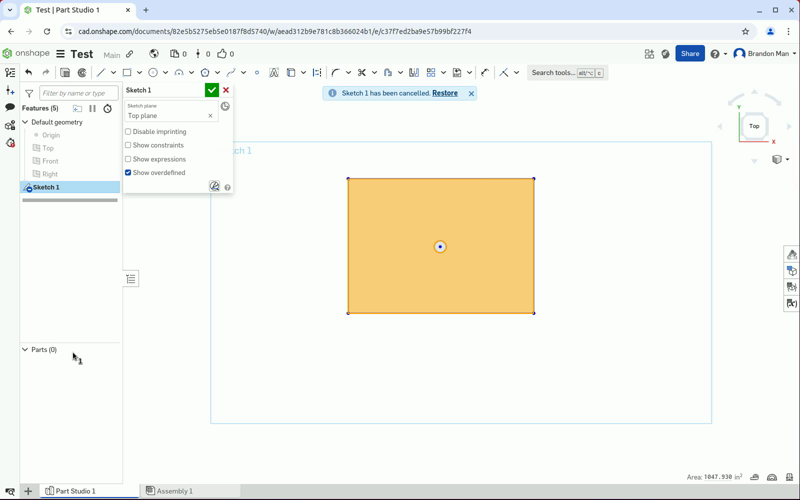
key(shift+y)
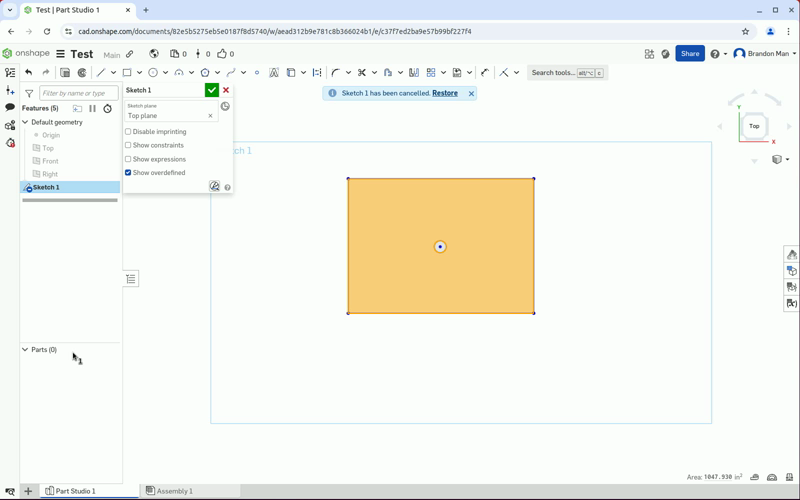
key(shift+e)
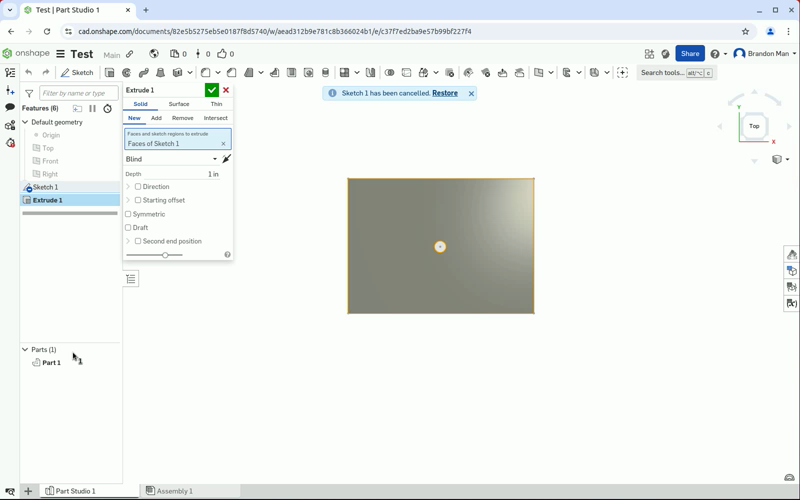
mouse_move(143, 106)
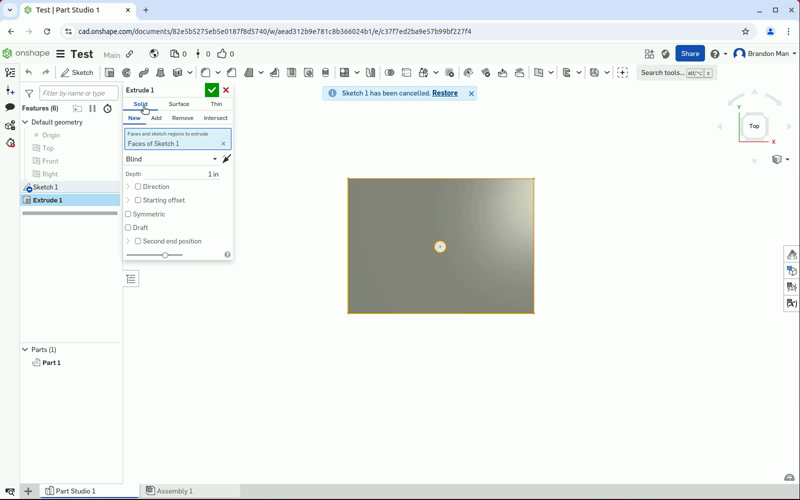
click(143, 106)
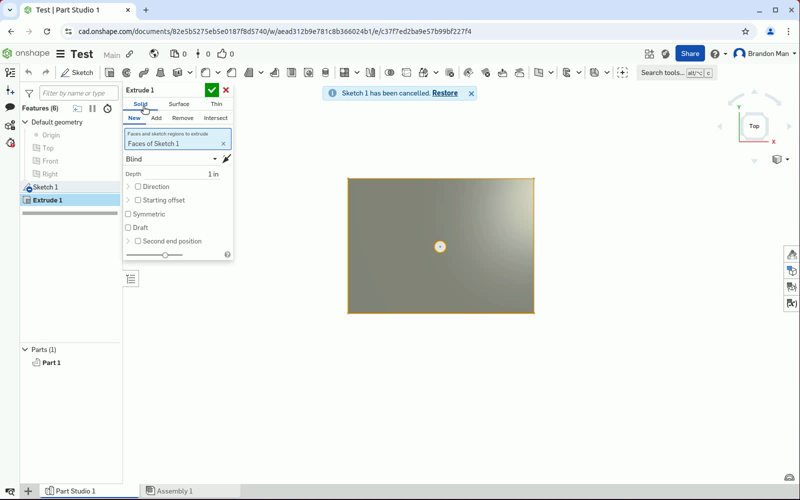
mouse_move(137, 120)
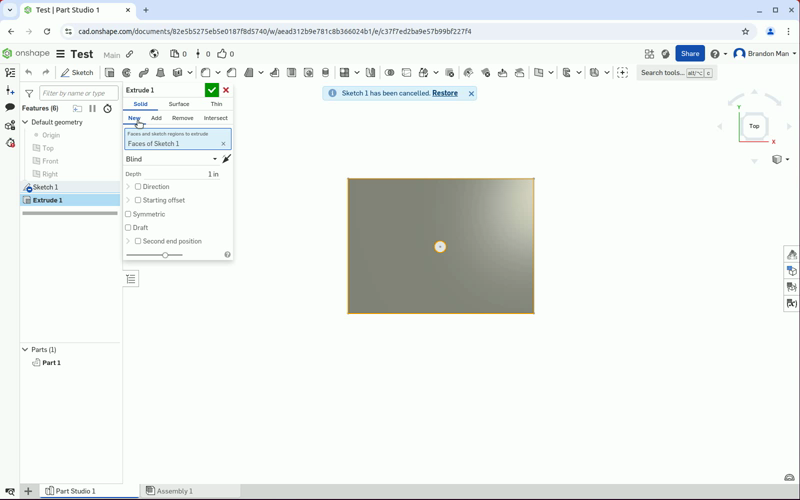
click(137, 120)
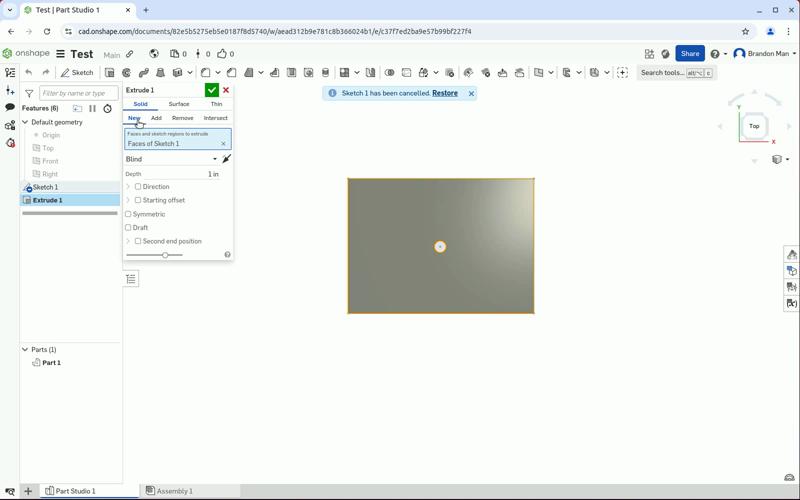
key(tab, 4)
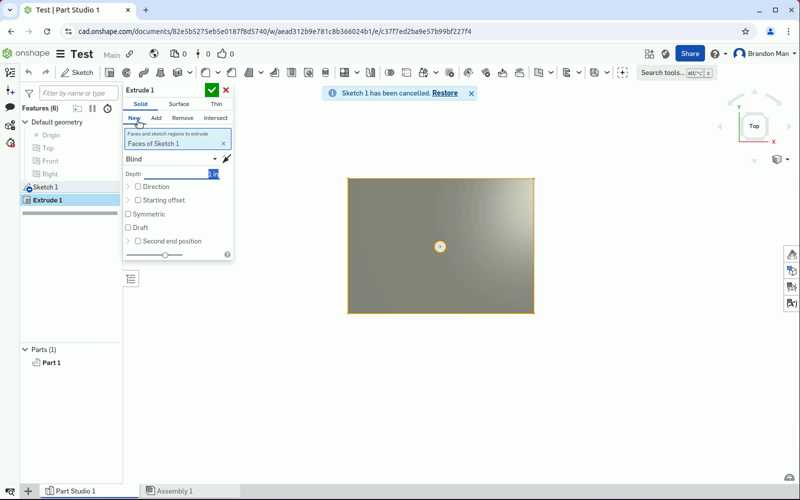
text(5.296)
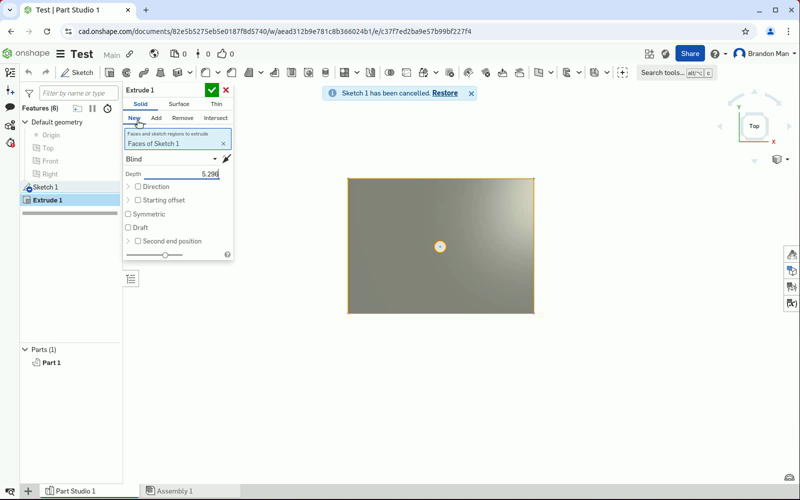
key(enter)
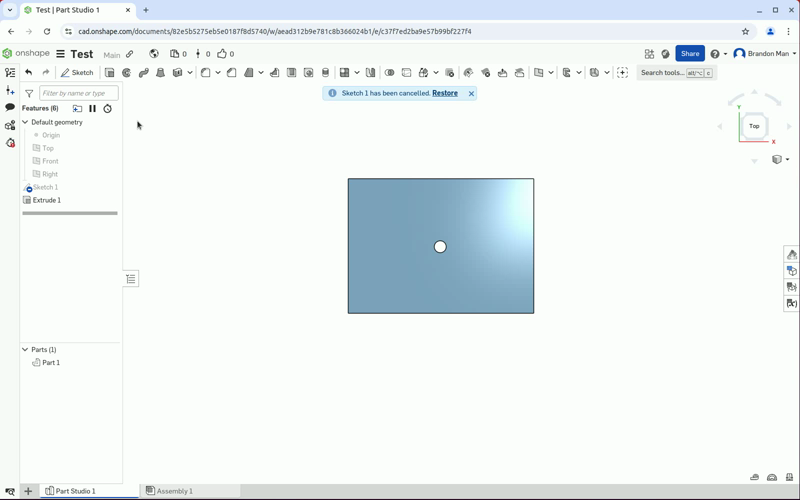
key(shift+h)
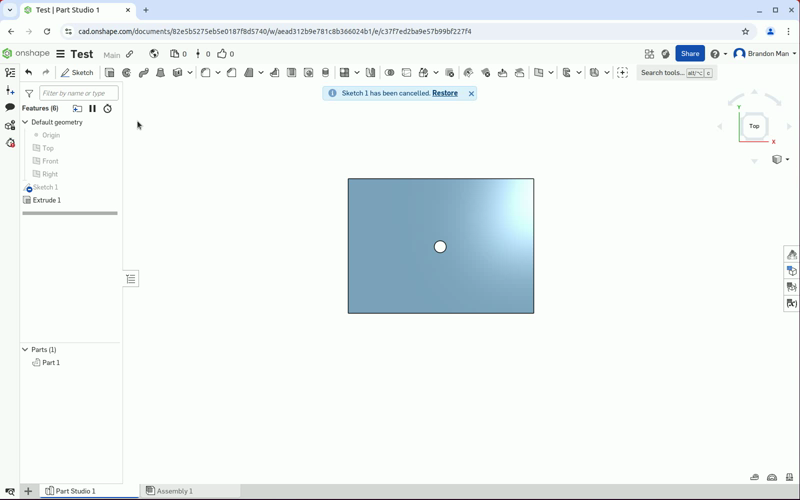
key(shift+h)
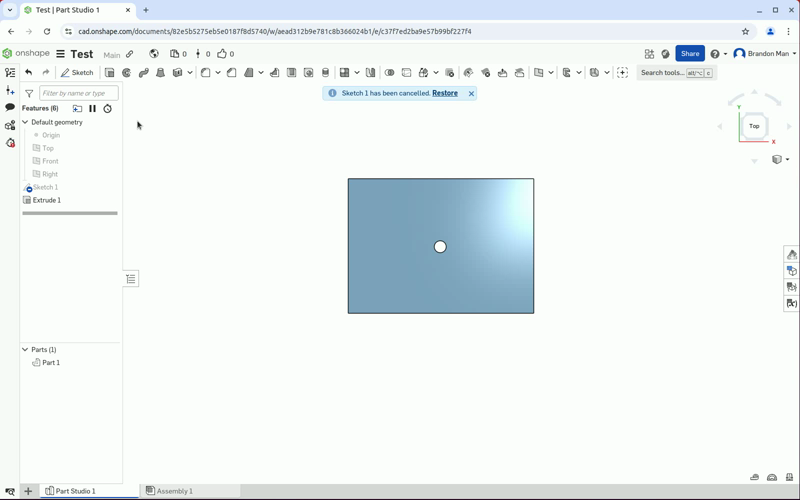
mouse_move(73, 189)
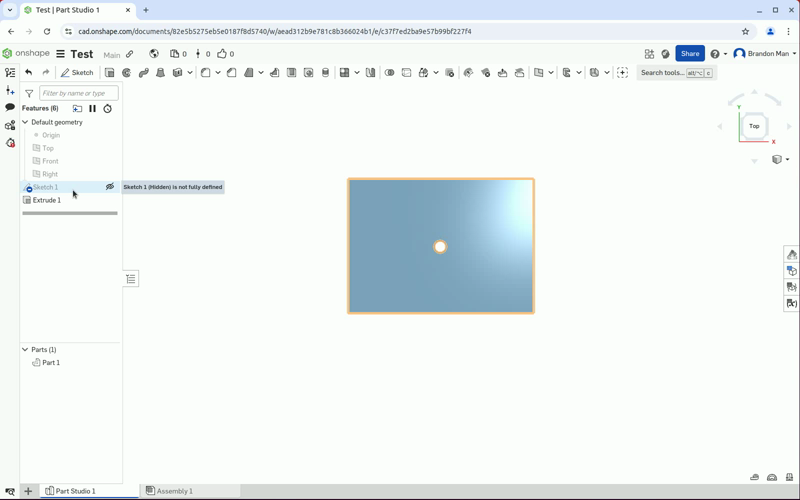
click(73, 189)
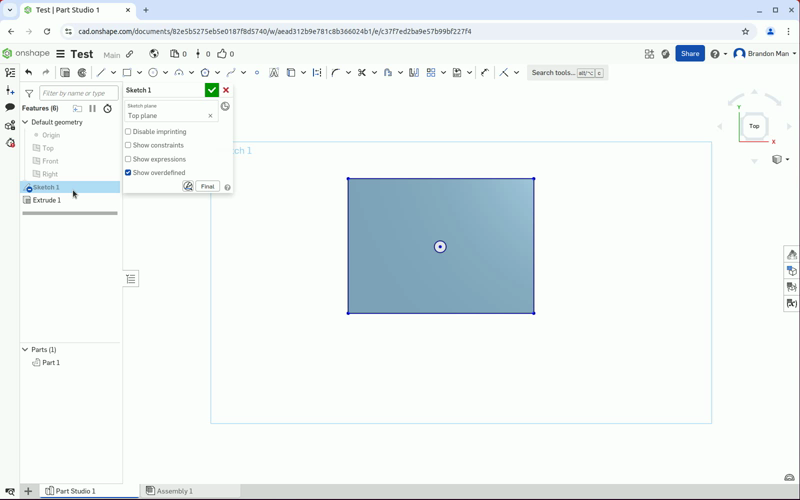
mouse_move(229, 92)
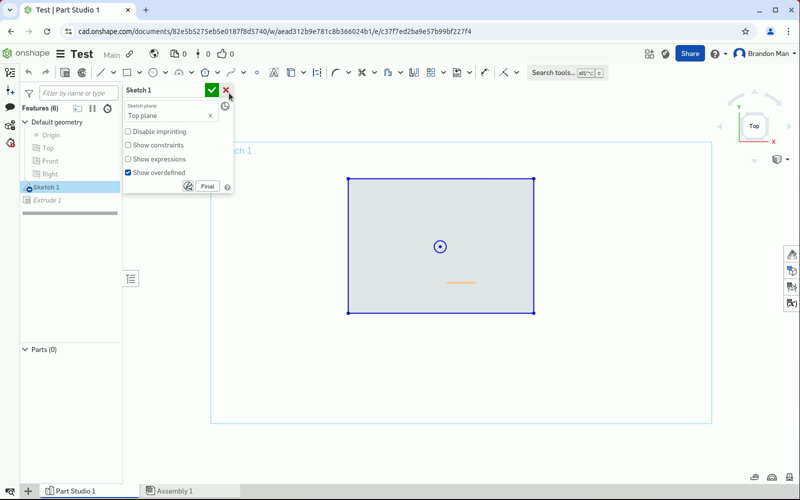
click(229, 92)
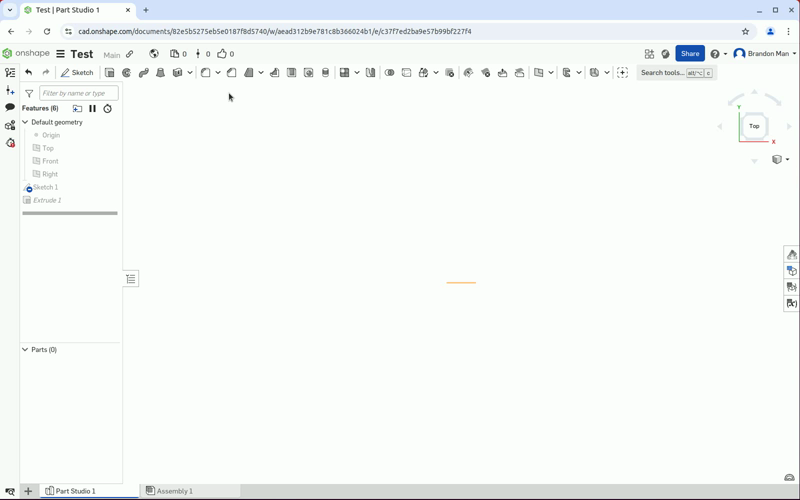
mouse_move(541, 75)
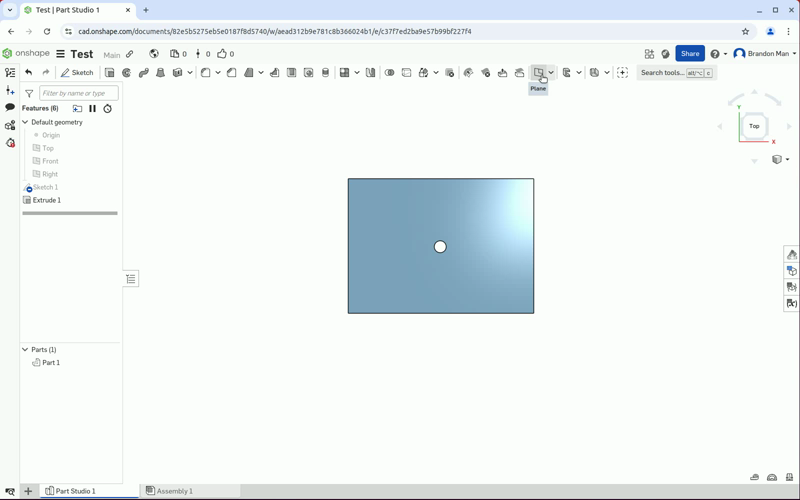
click(541, 75)
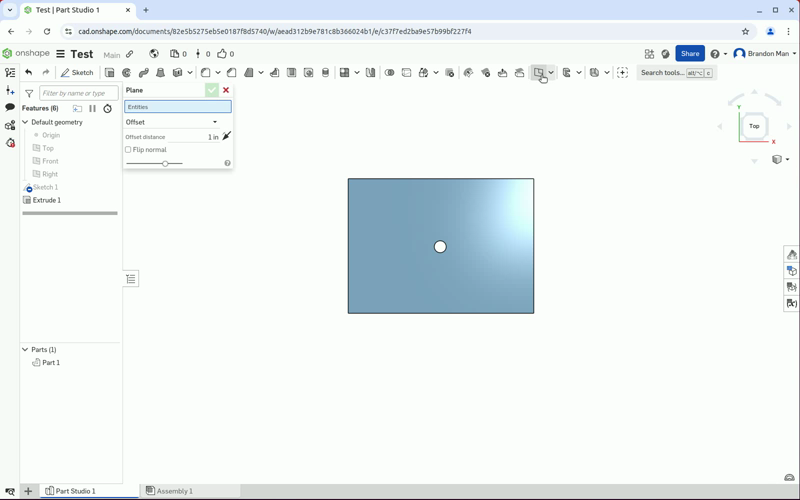
mouse_move(73, 150)
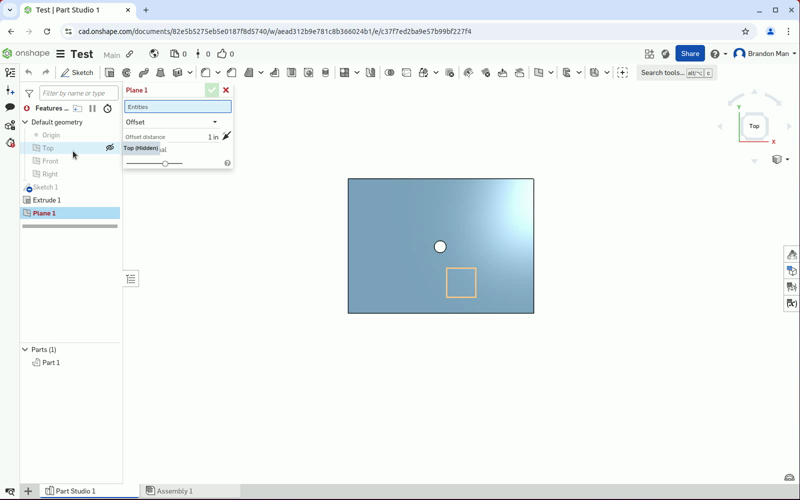
click(73, 150)
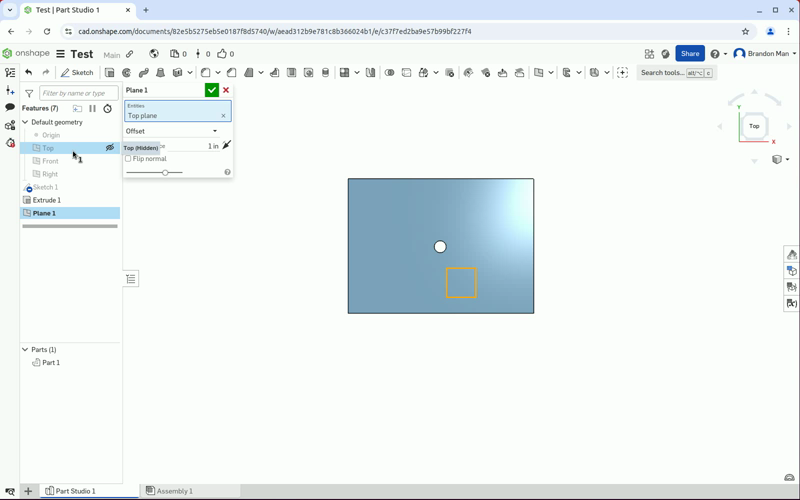
key(tab, 2)
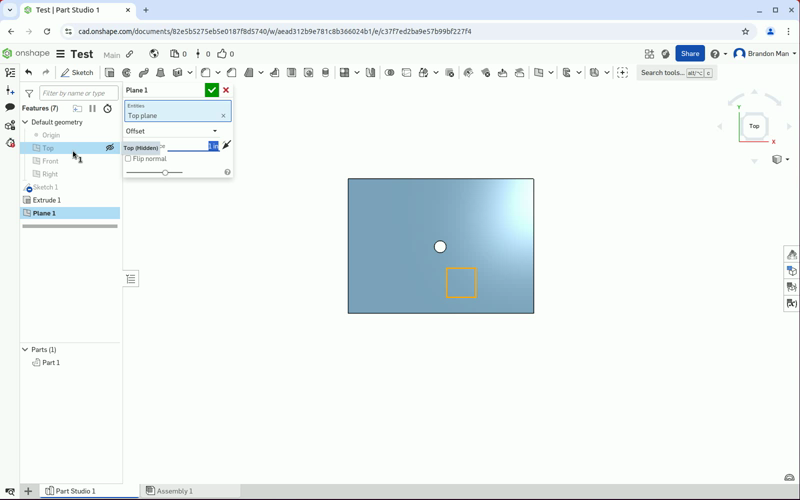
text(5.299)
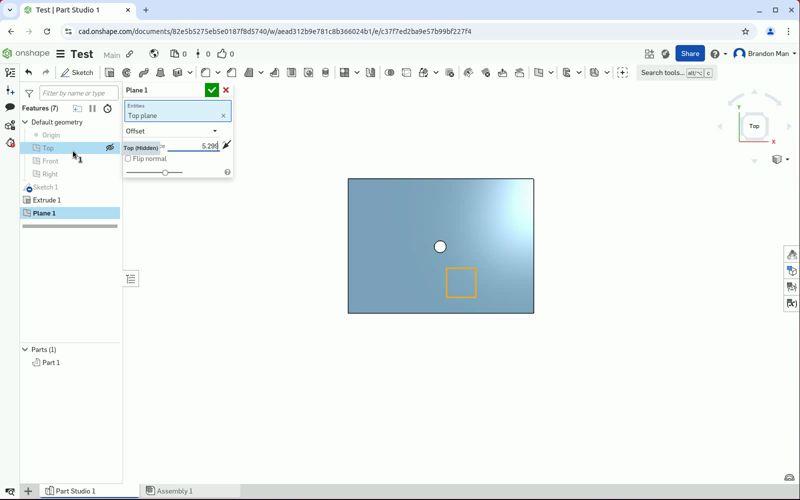
key(enter, 2)
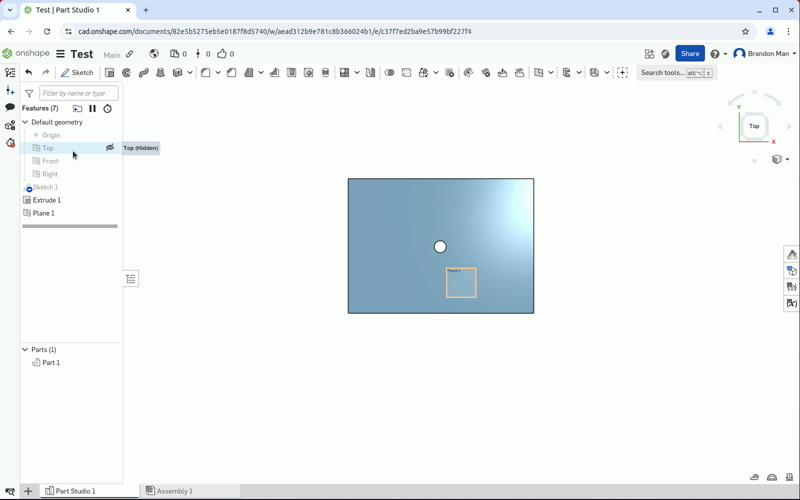
key(shift+s)
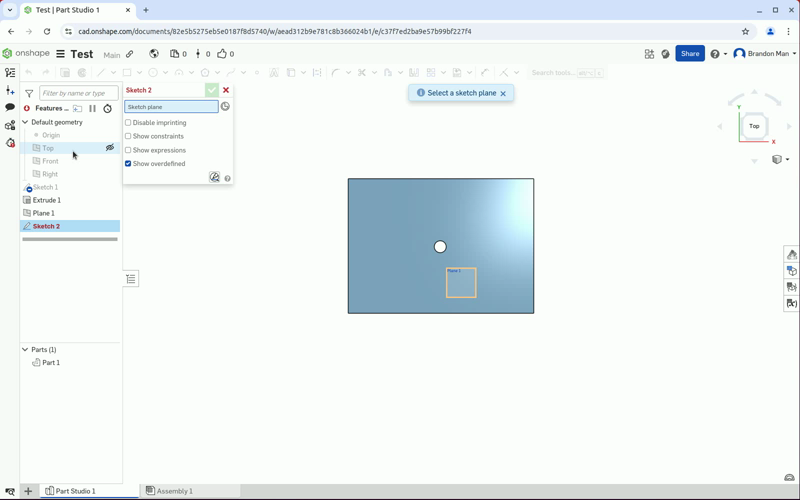
mouse_move(73, 215)
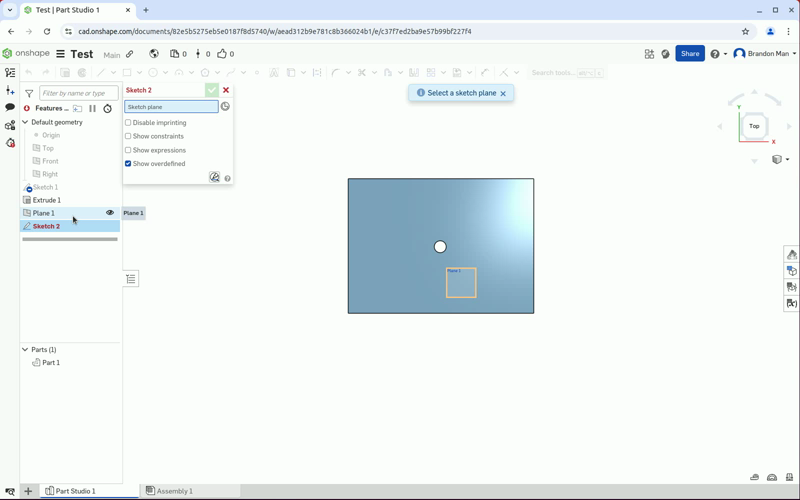
click(73, 215)
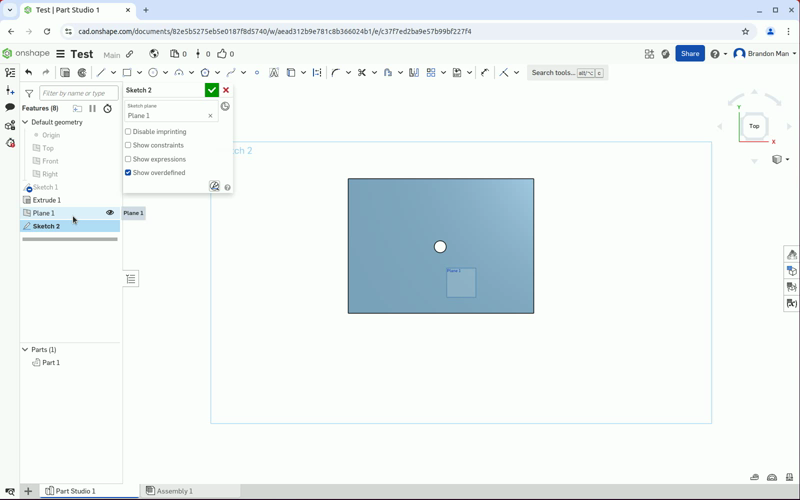
mouse_move(73, 352)
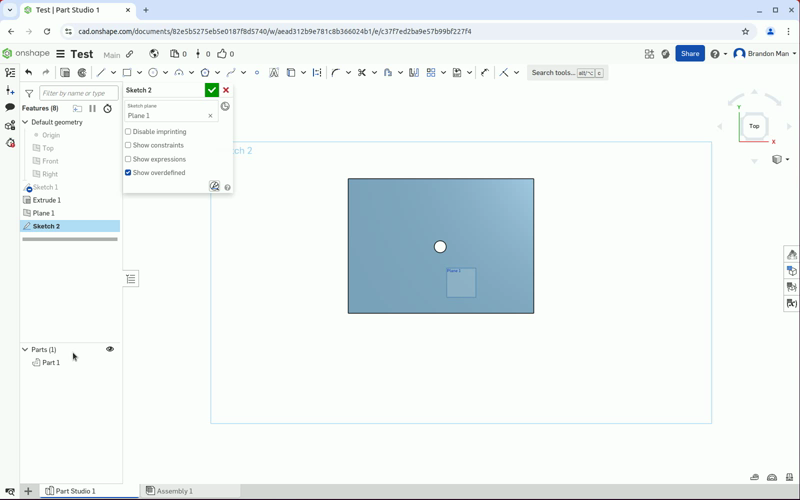
key(y)
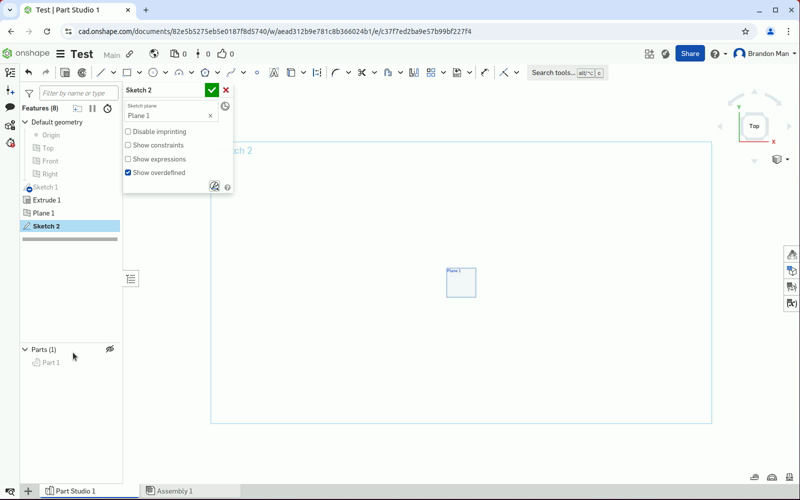
key(l)
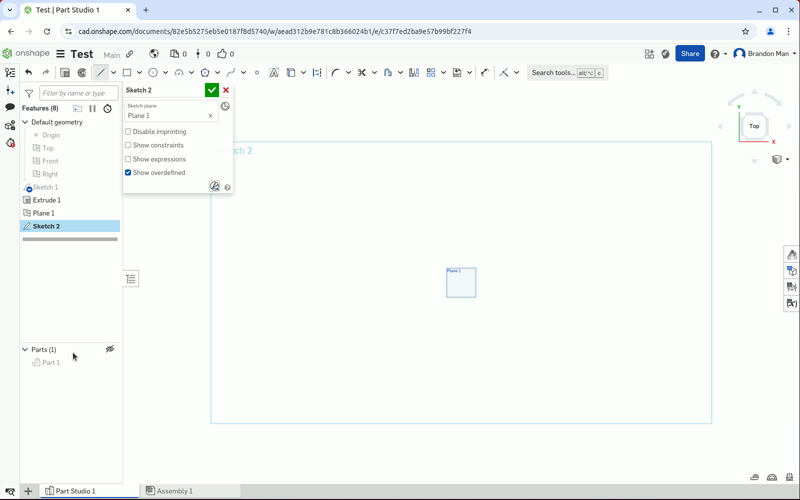
key_down(shift)
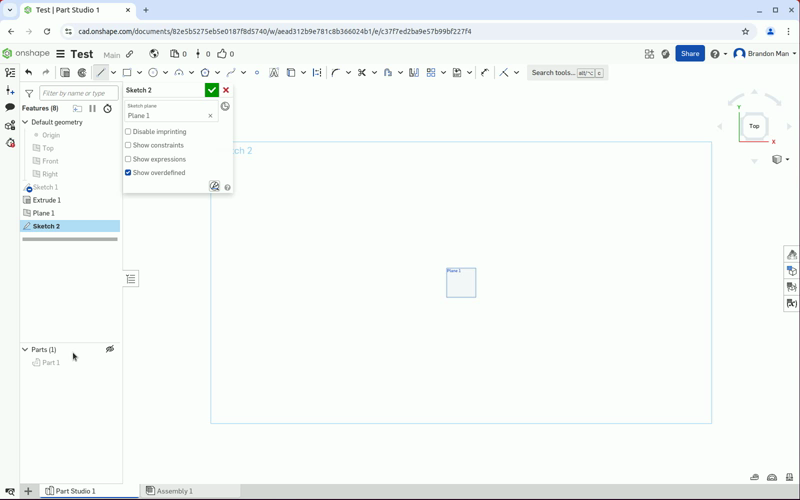
mouse_move(479, 306)
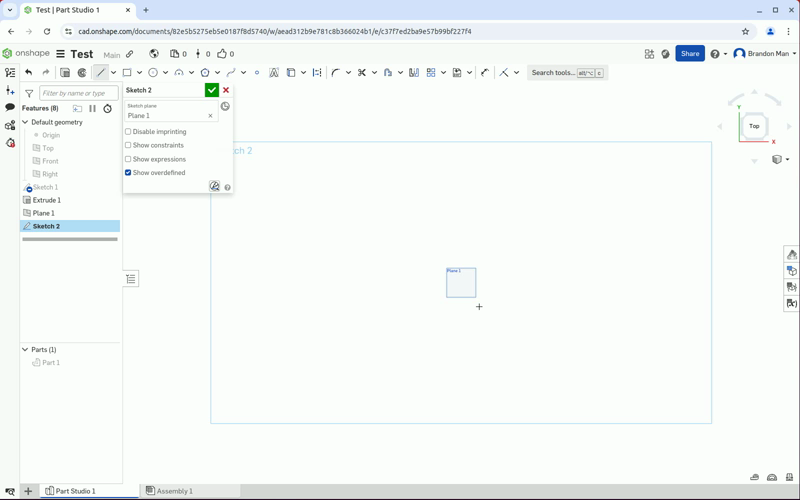
click(479, 306)
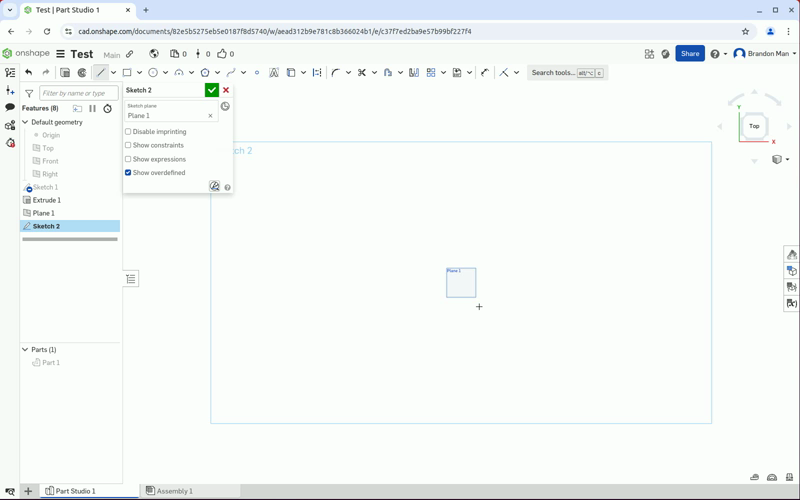
key_up(shift)
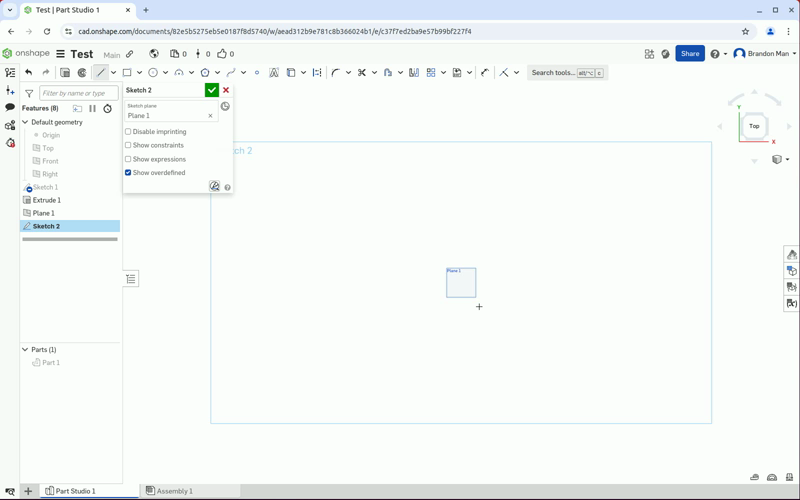
key_down(shift)
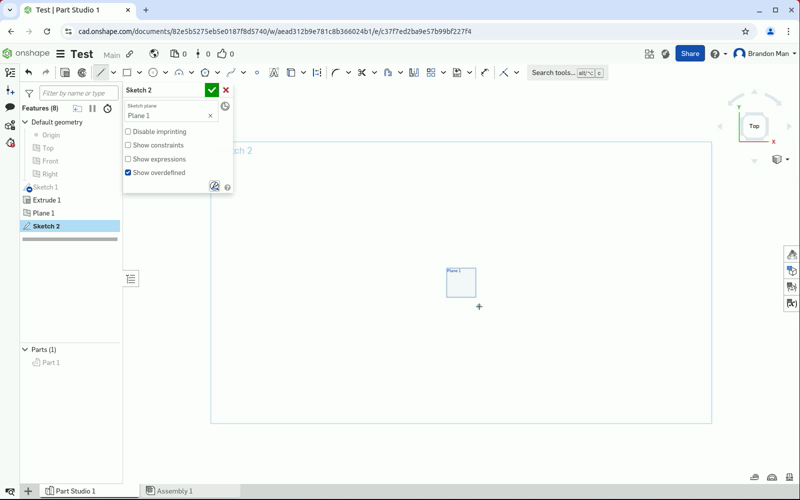
mouse_move(509, 306)
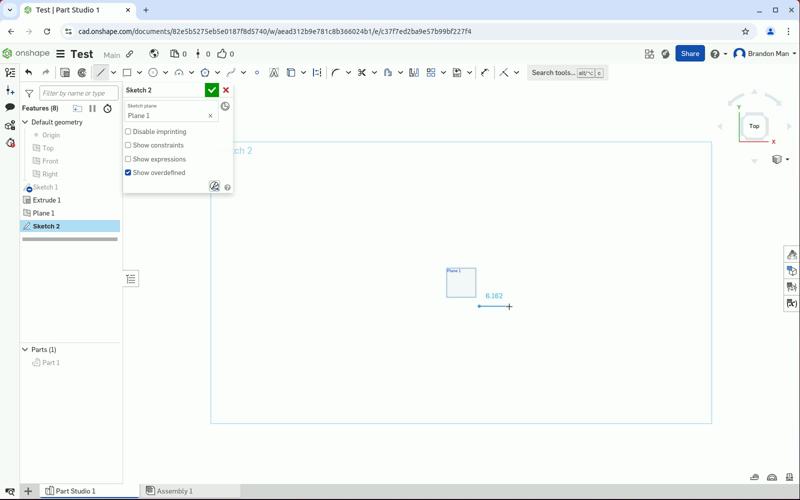
mouse_move(521, 306)
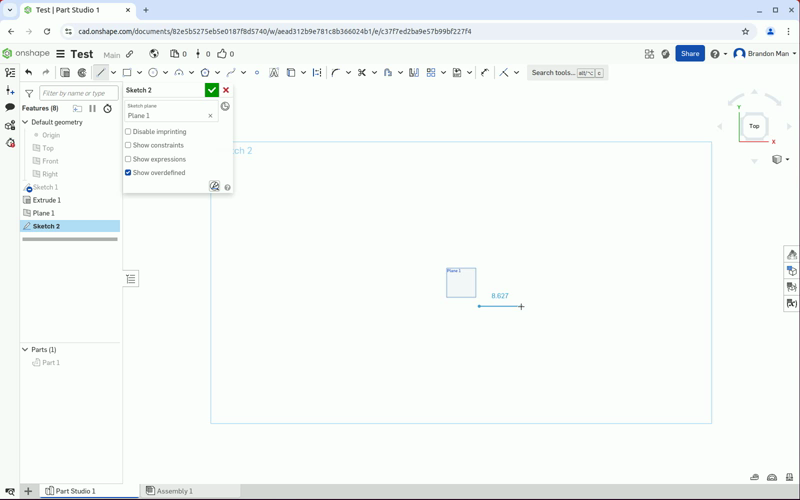
click(521, 306)
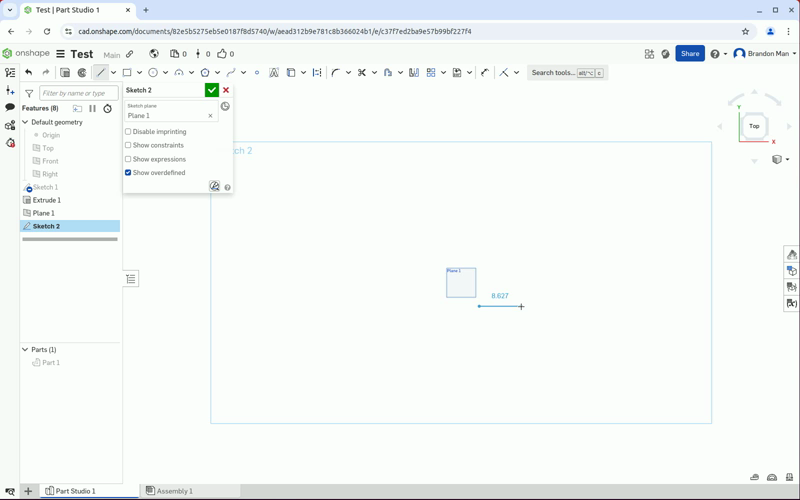
key_up(shift)
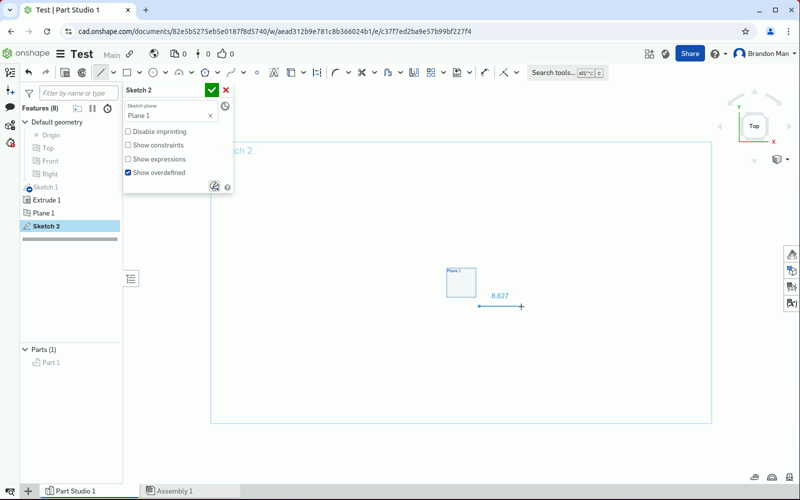
key_down(shift)
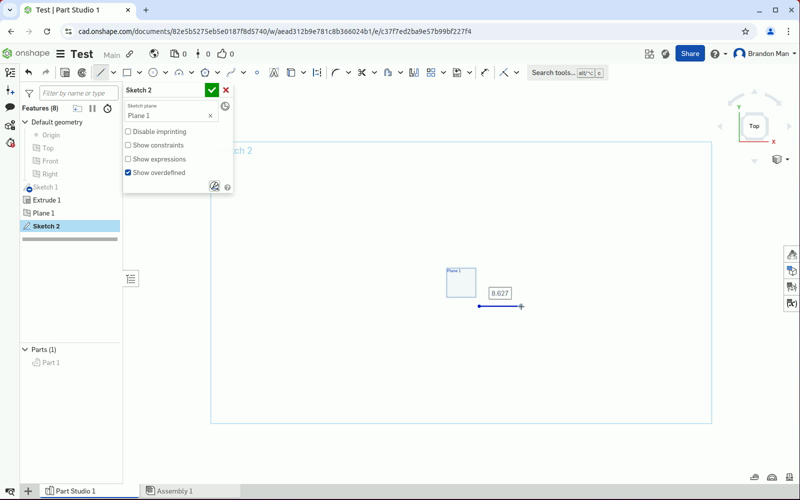
mouse_move(521, 185)
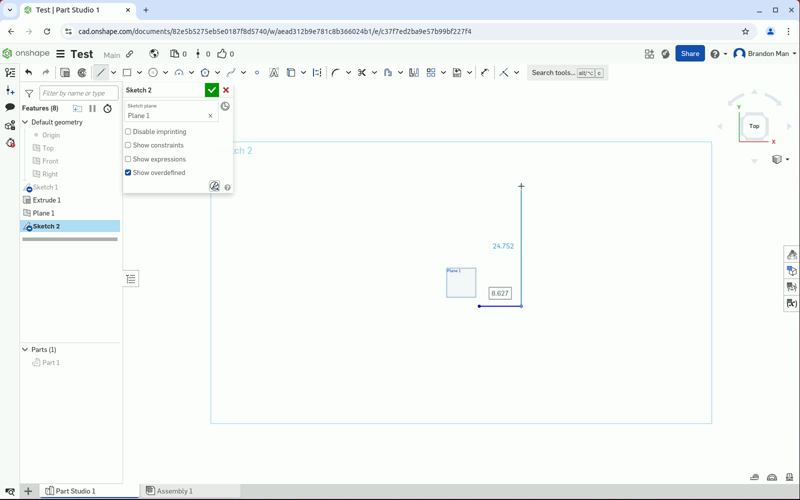
click(521, 185)
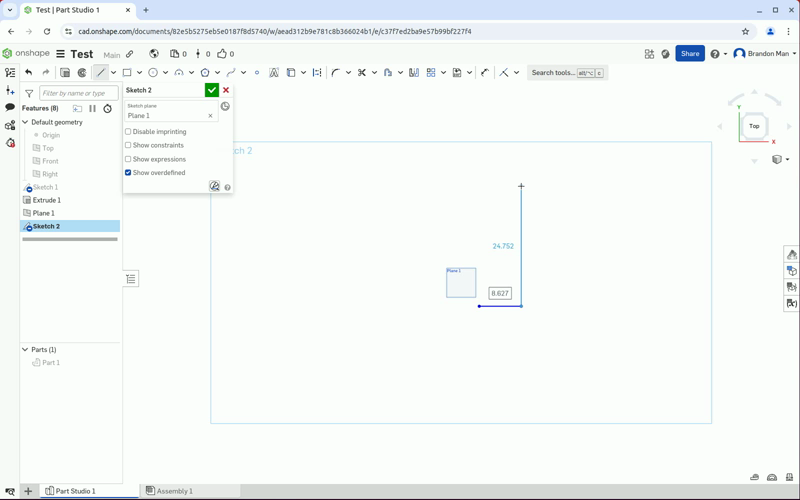
key_up(shift)
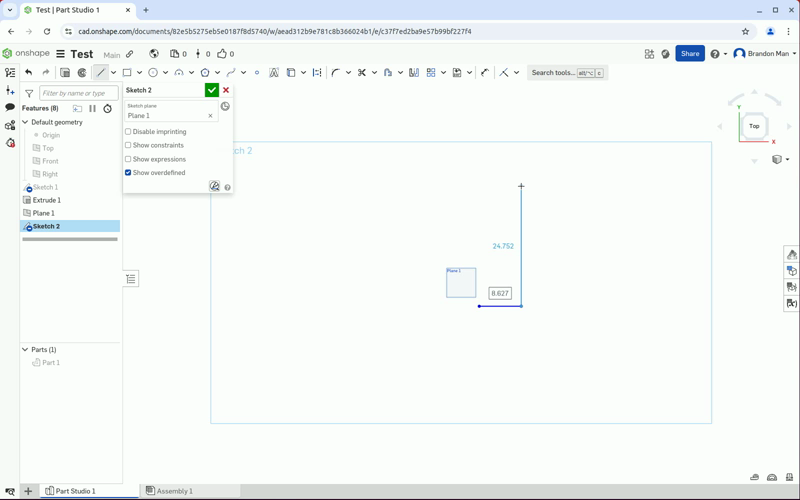
key_down(shift)
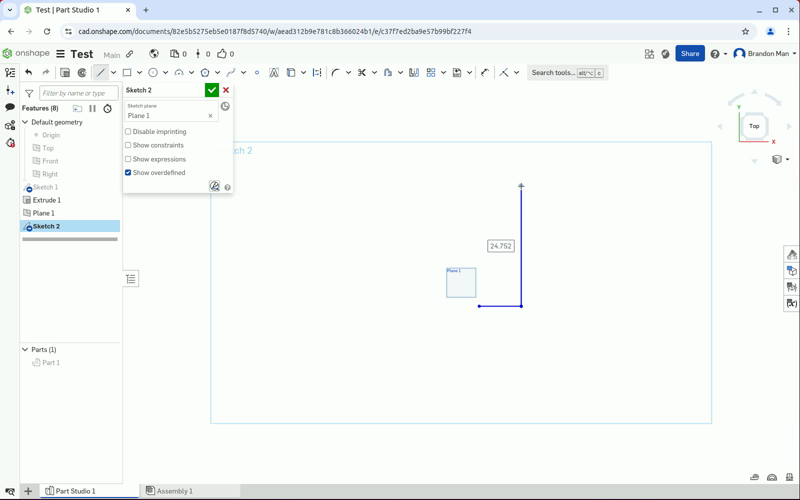
mouse_move(551, 185)
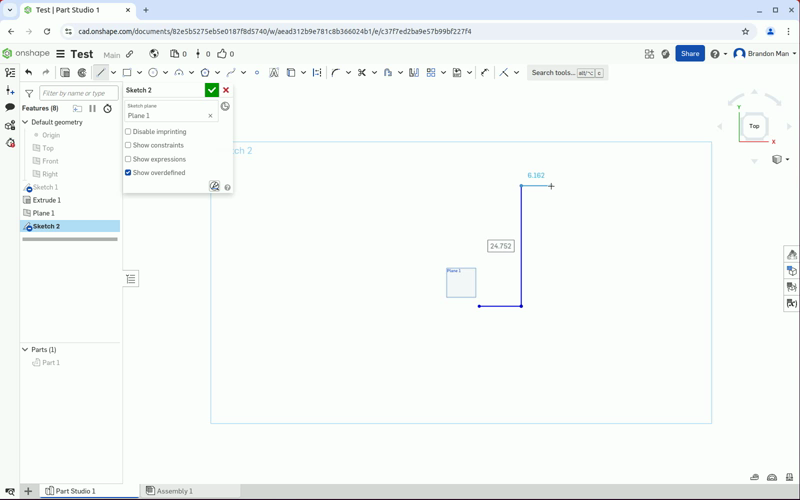
mouse_move(479, 185)
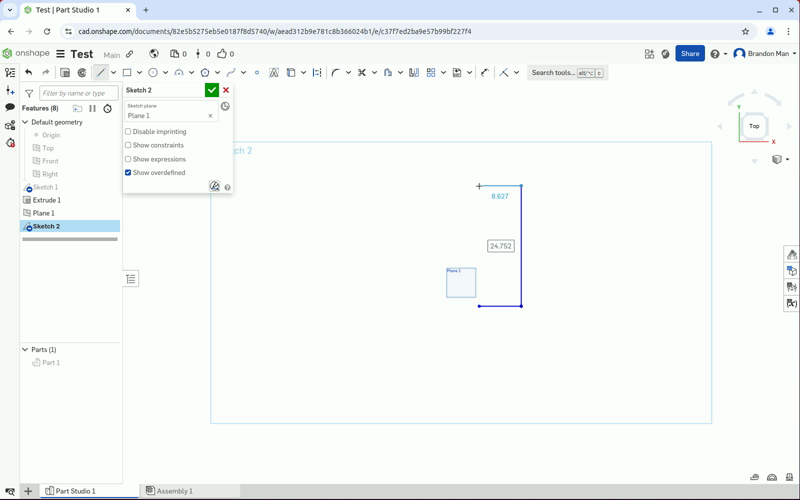
click(479, 185)
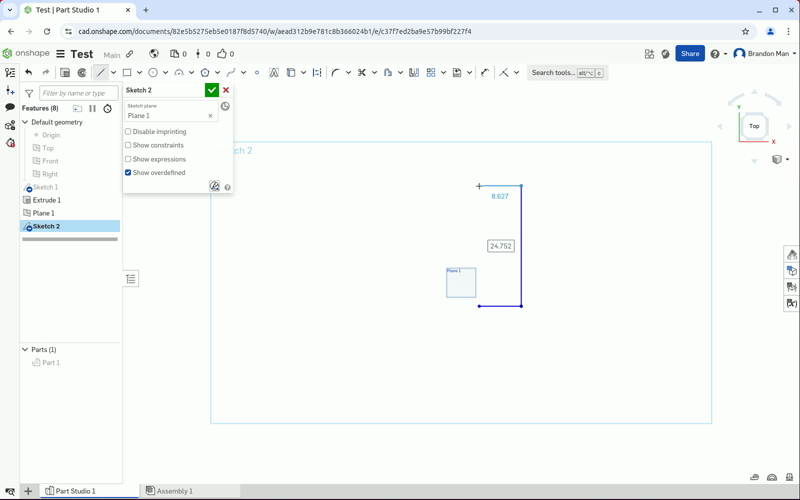
key_up(shift)
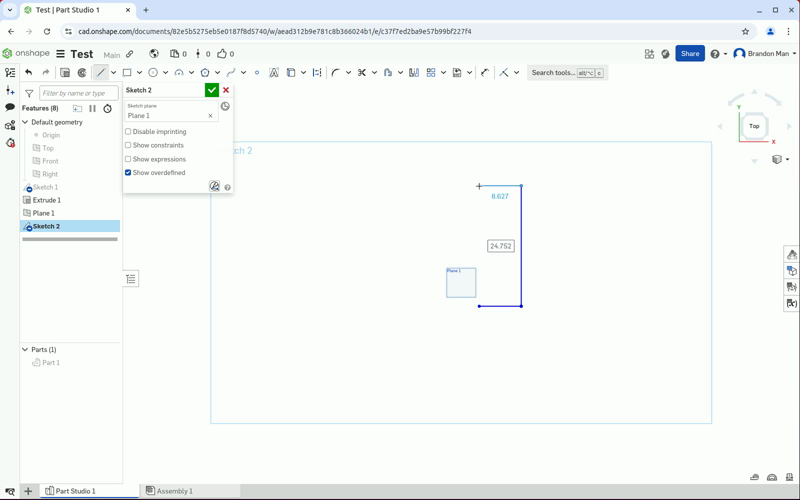
key_down(shift)
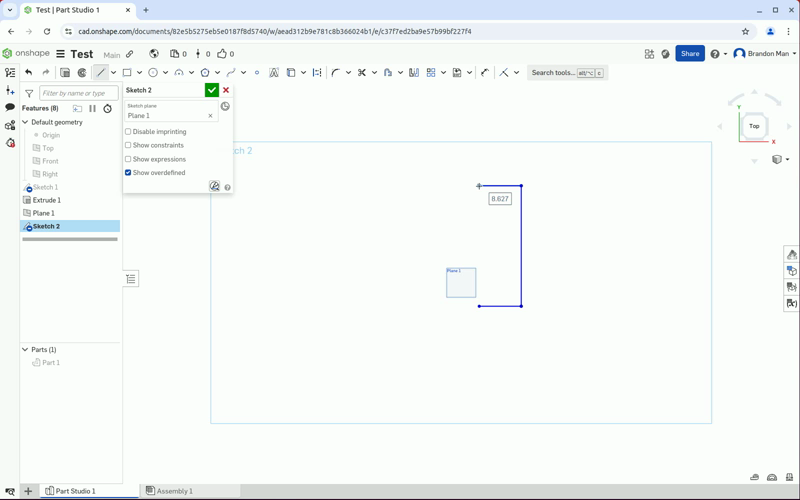
mouse_move(479, 306)
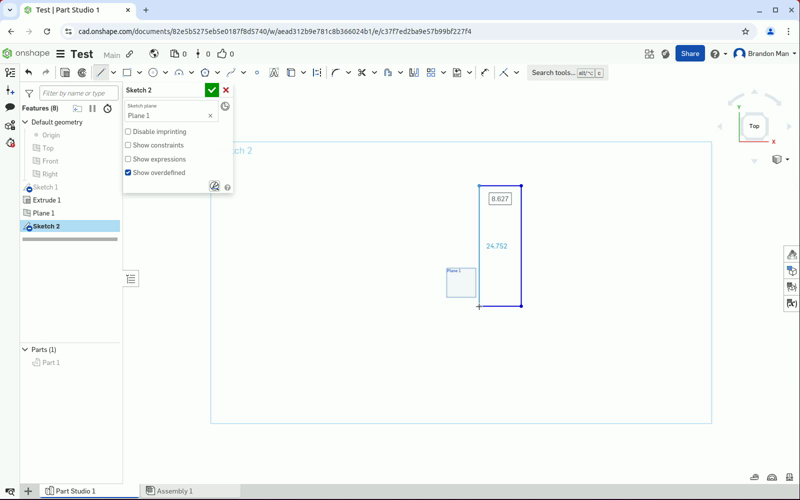
key_up(shift)
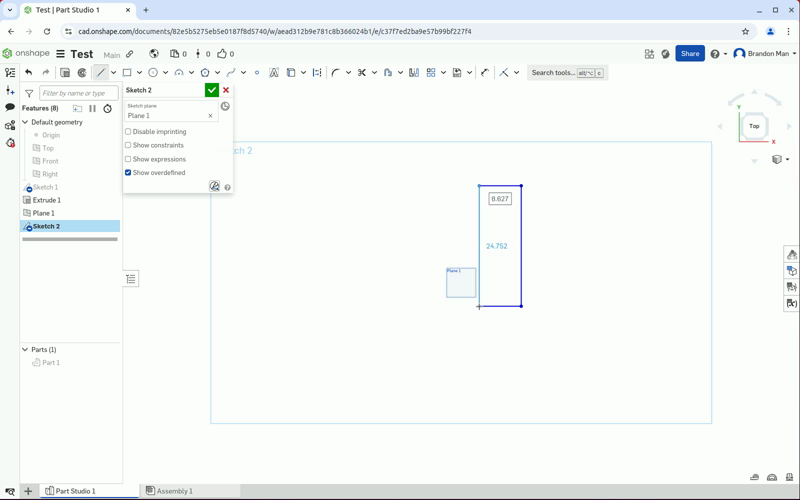
click(479, 306)
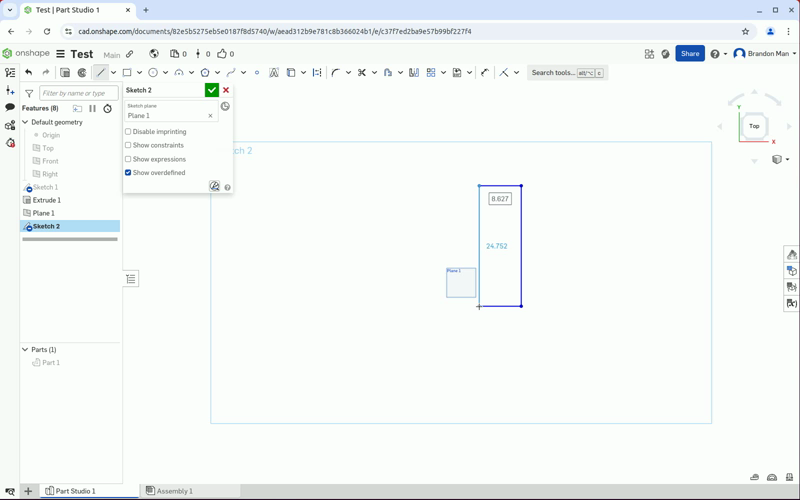
key(esc)
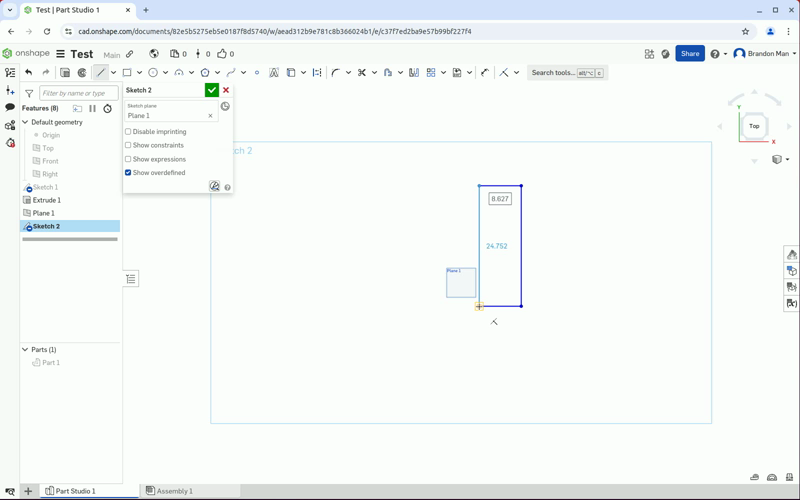
mouse_move(495, 203)
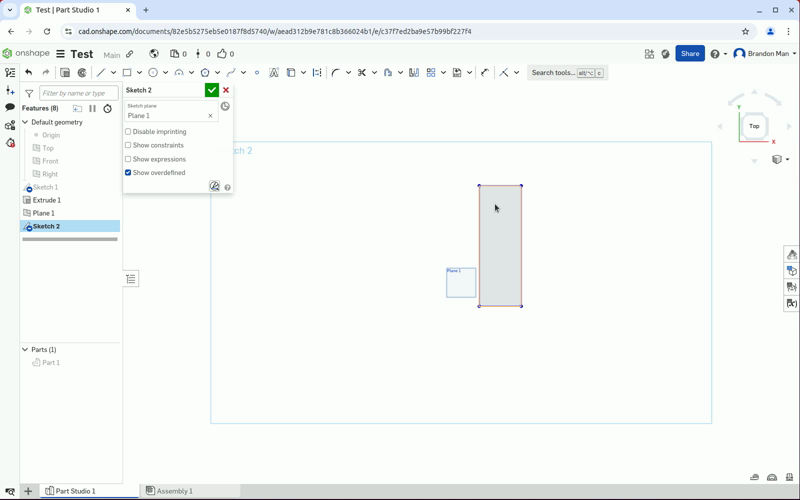
click(495, 203)
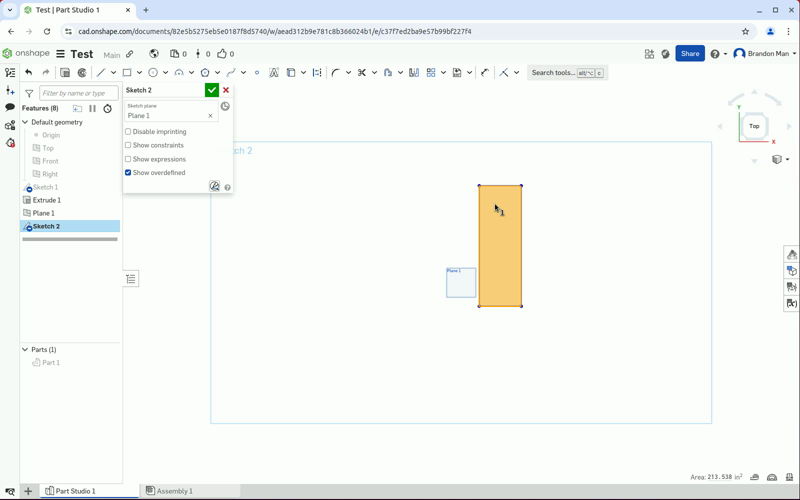
mouse_move(73, 352)
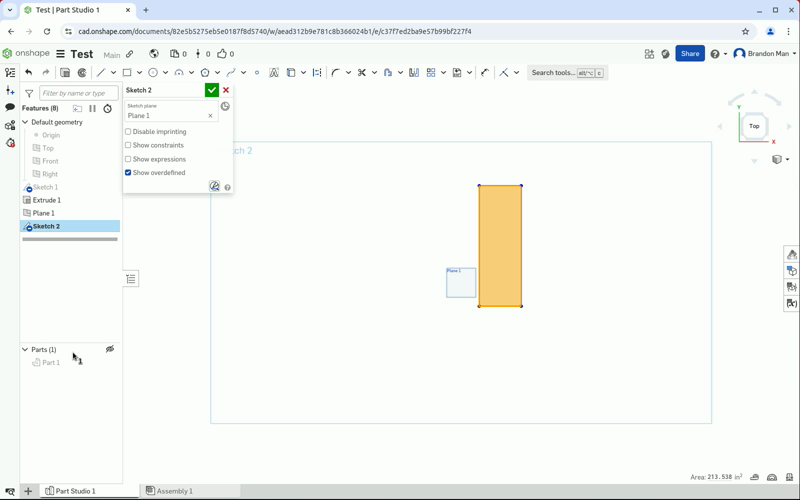
key(shift+y)
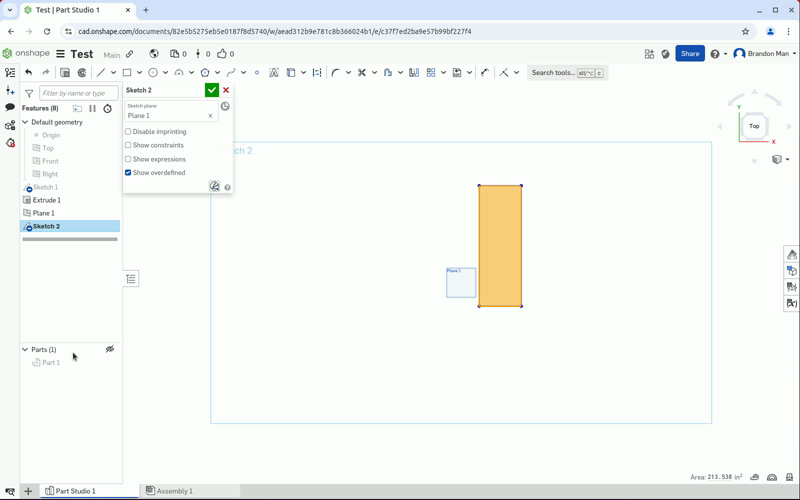
key(shift+e)
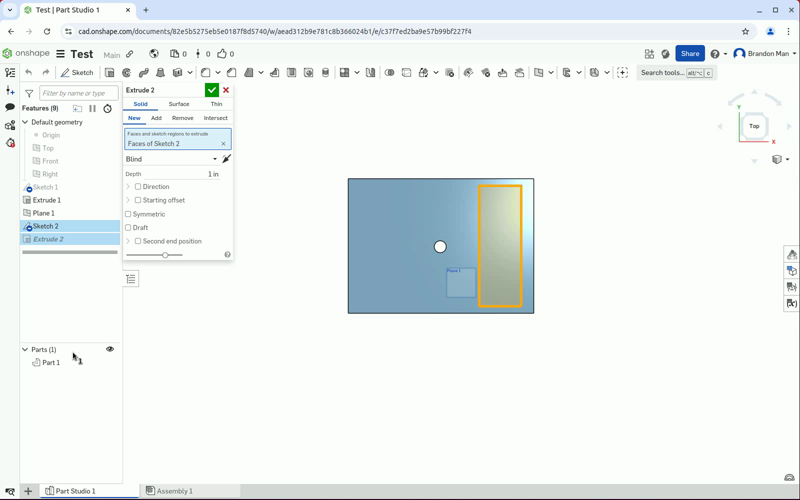
mouse_move(143, 106)
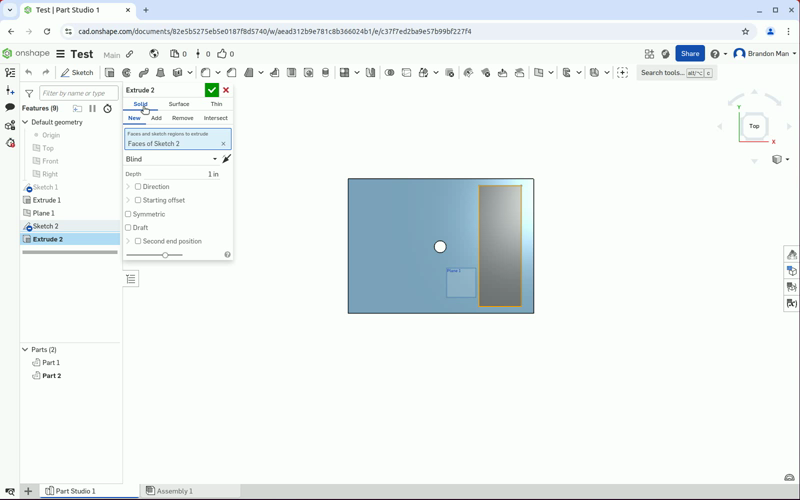
click(143, 106)
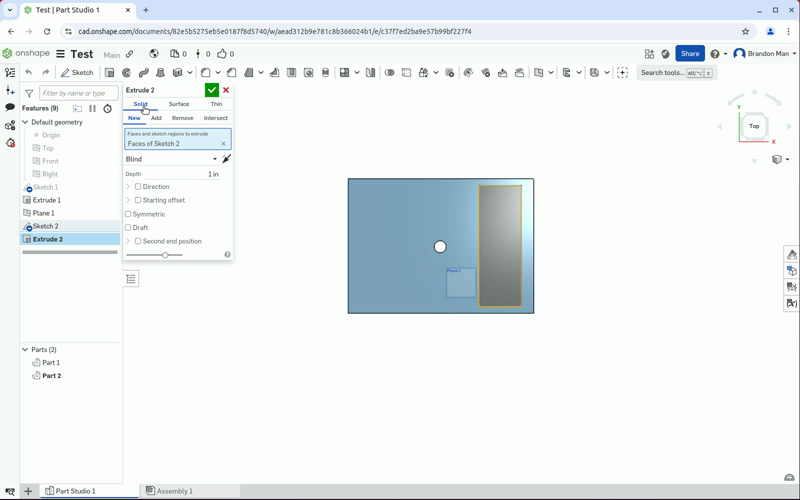
mouse_move(137, 120)
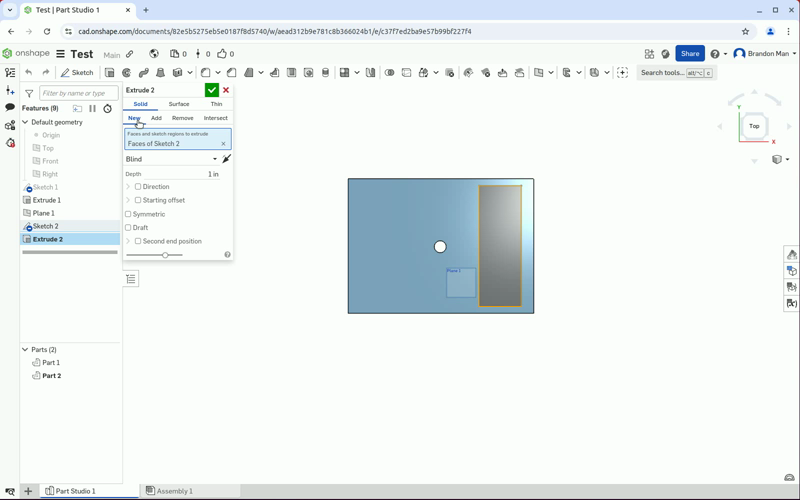
click(137, 120)
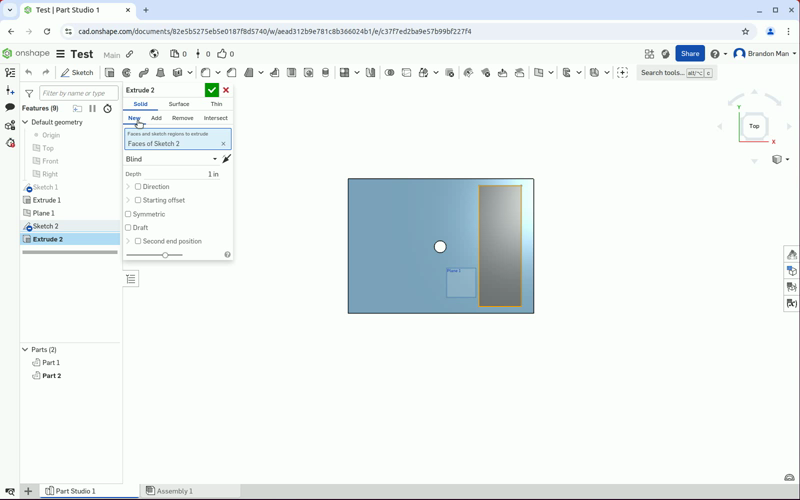
key(tab, 4)
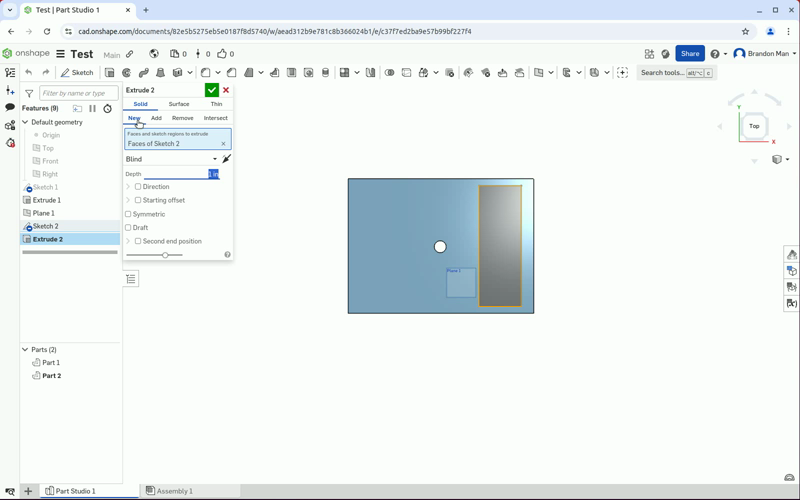
text(5.296)
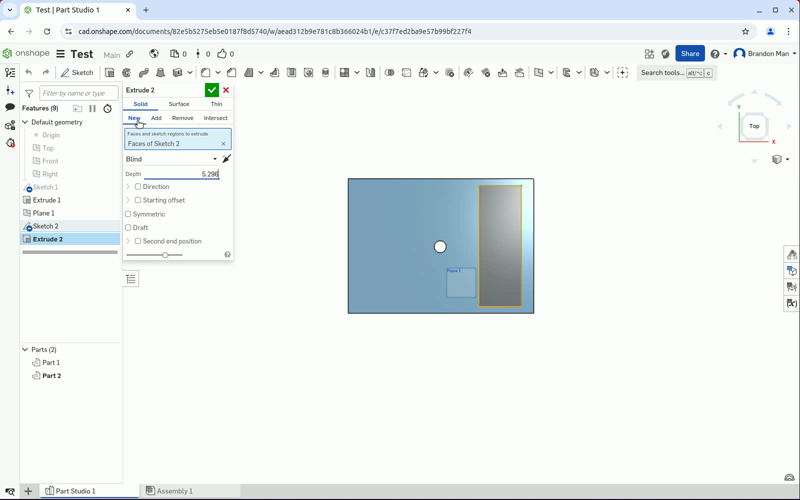
key(enter)
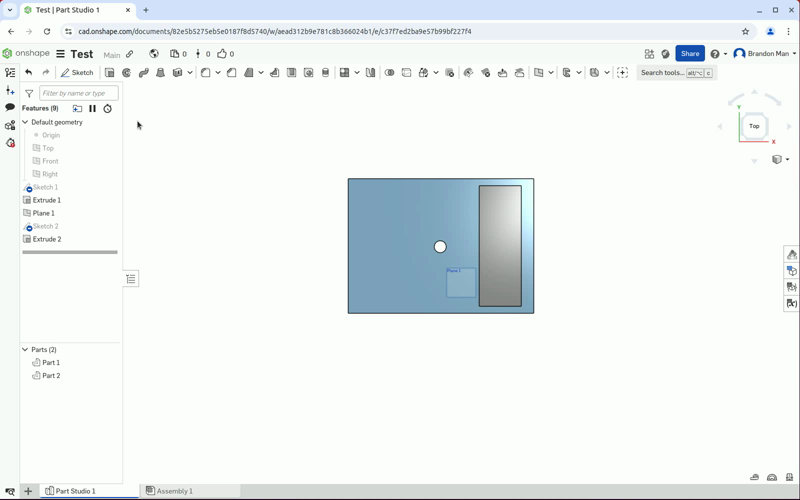
key(shift+h)
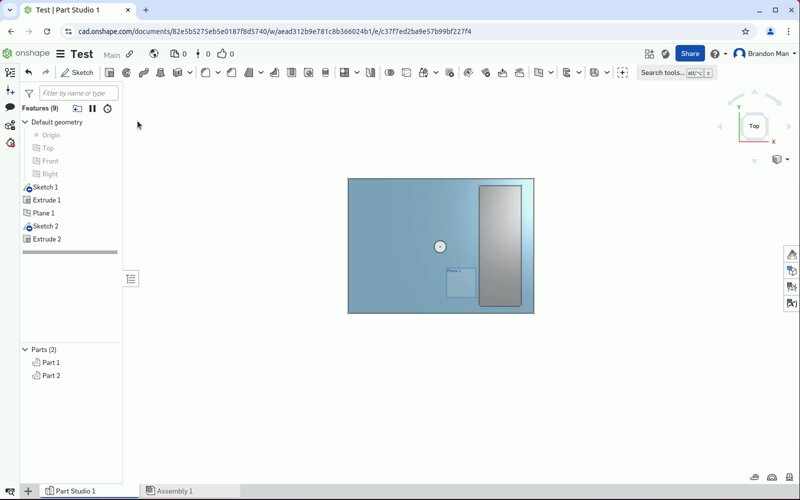
key(shift+h)
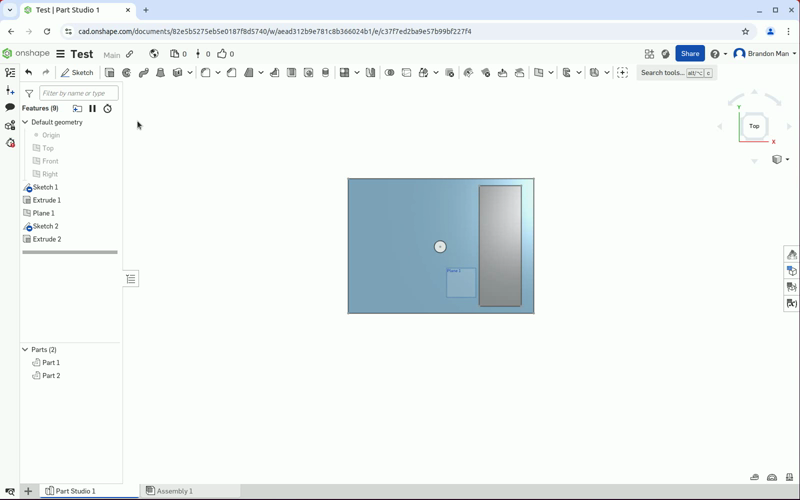
key(shift+7)
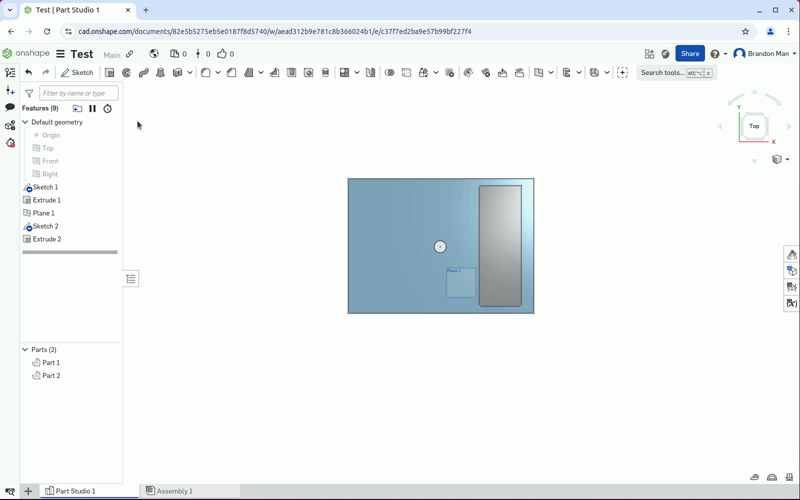
key(up, 3)
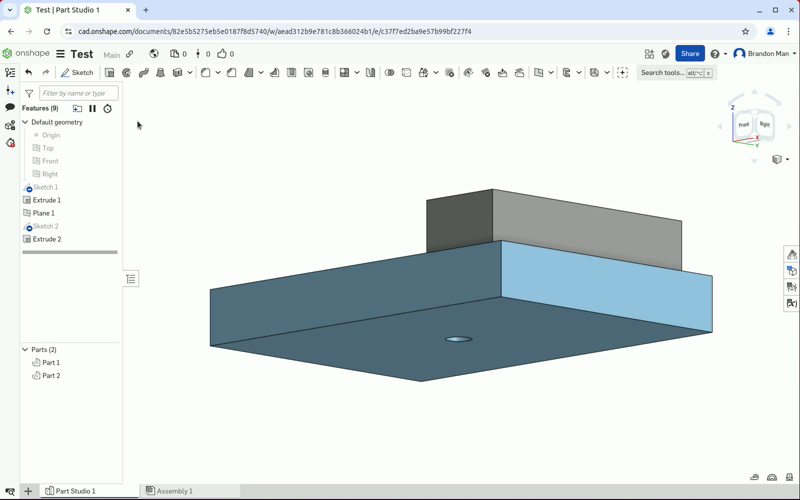
key(left, 3)
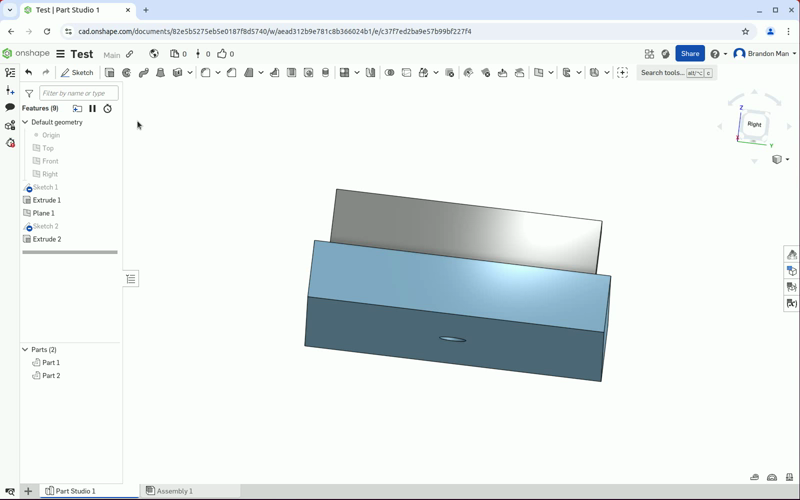
key(right, 3)
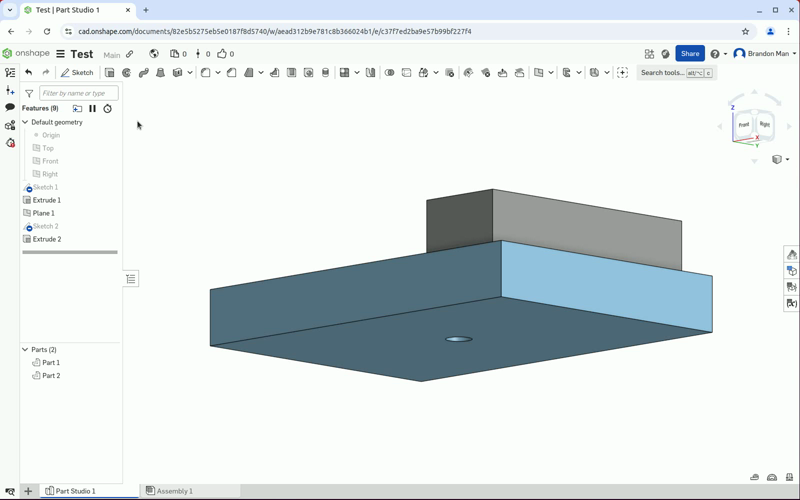
key(down, 3)
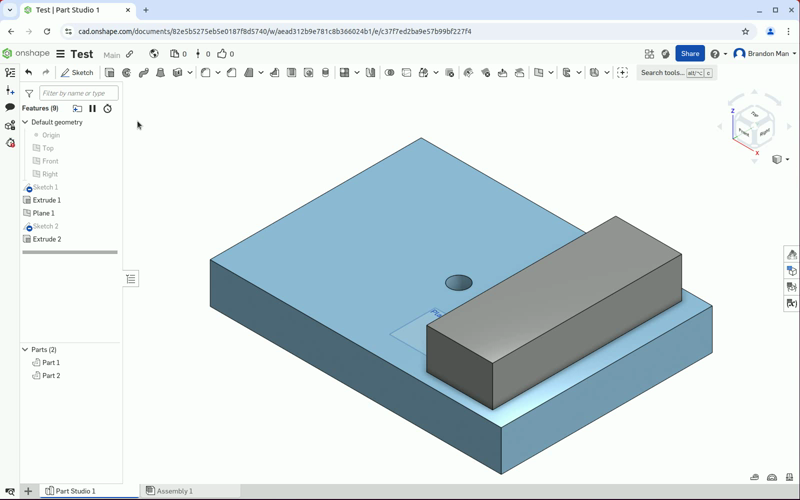
mouse_move(73, 189)
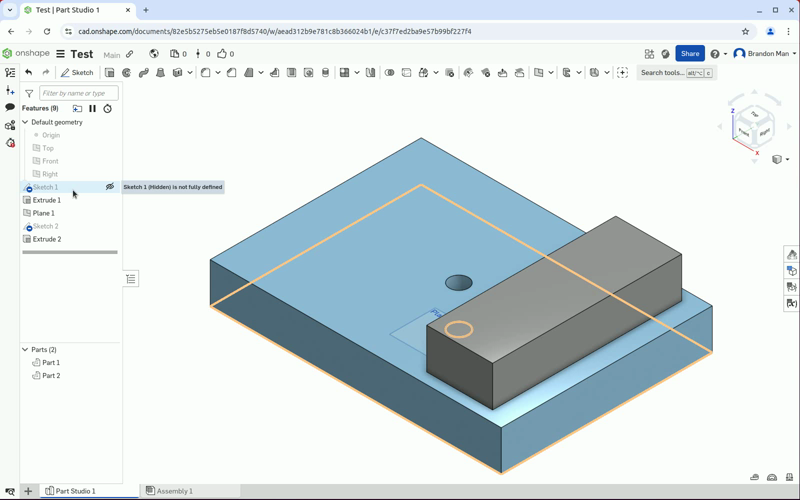
click(73, 189)